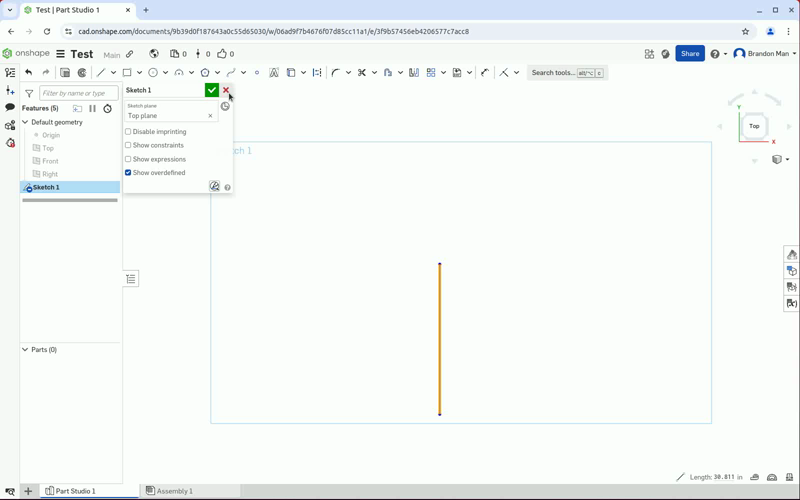
key(shift+h)
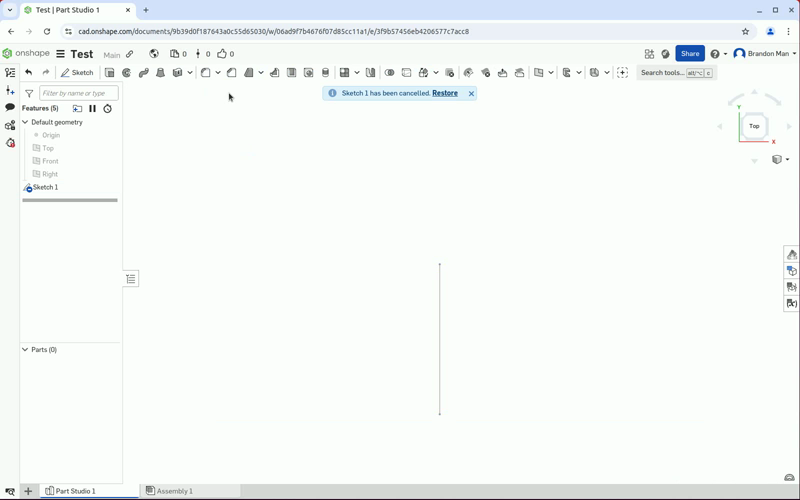
key(shift+s)
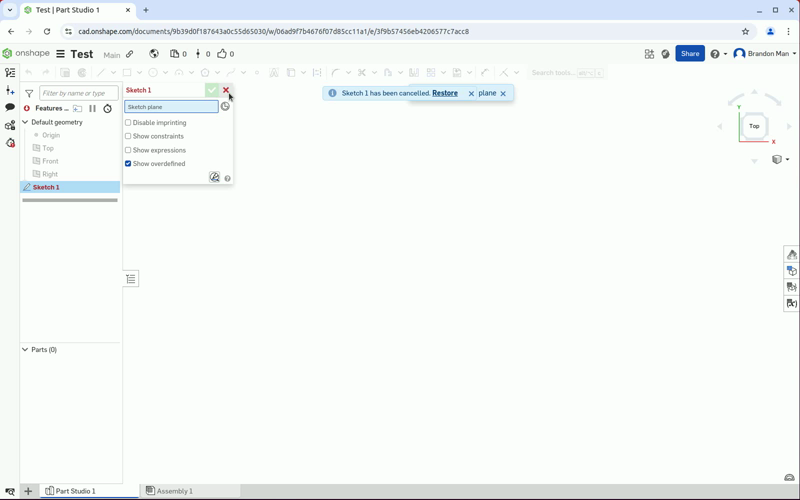
mouse_move(73, 150)
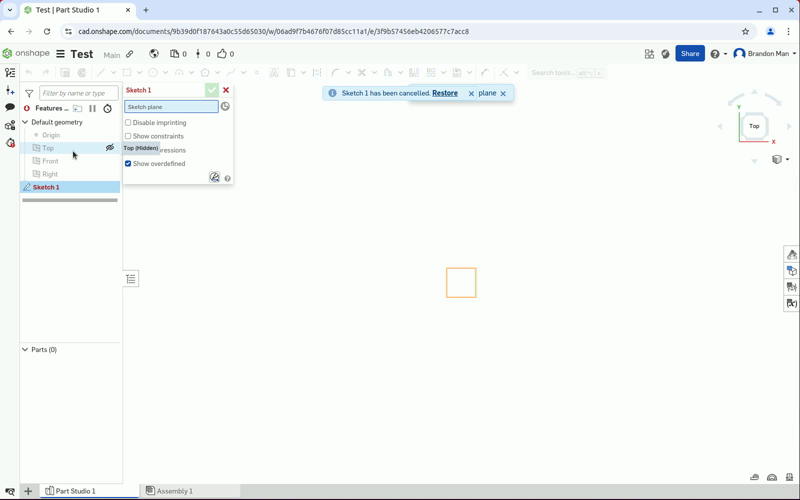
click(73, 150)
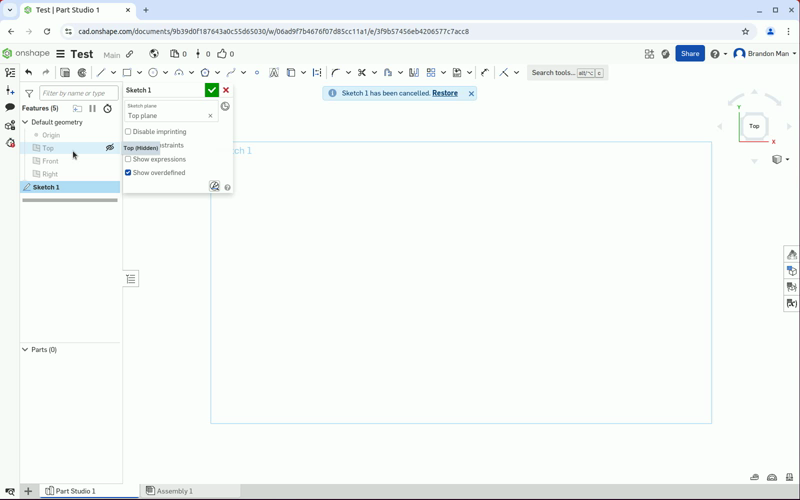
mouse_move(73, 352)
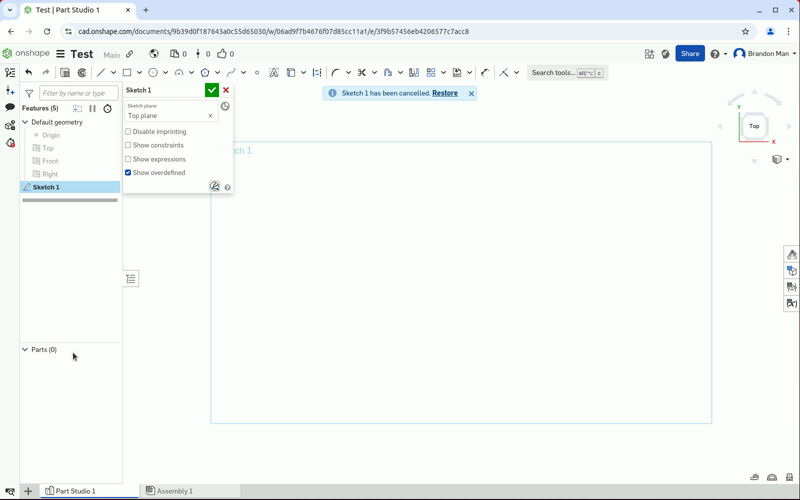
key(y)
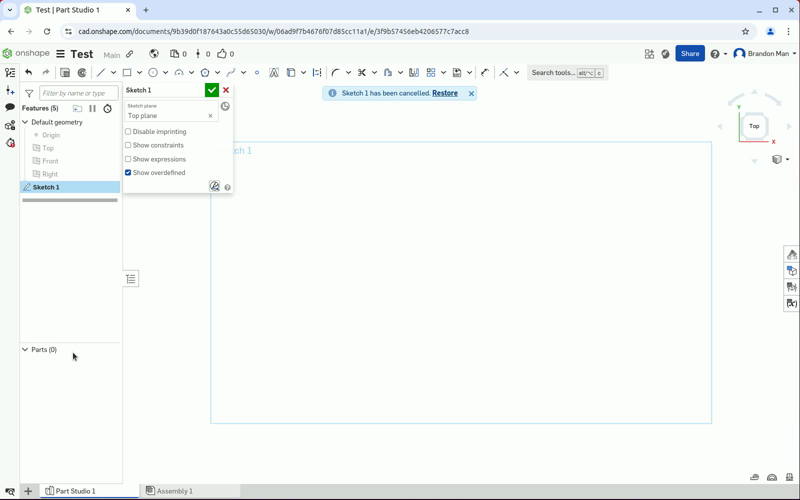
key(l)
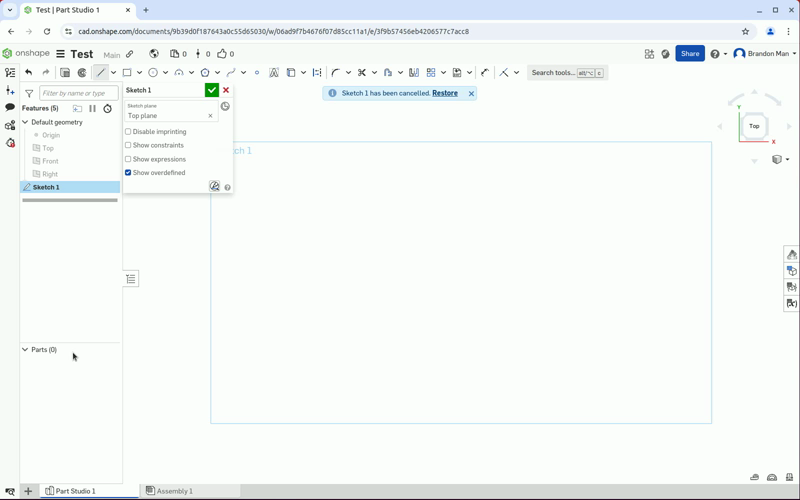
key_down(shift)
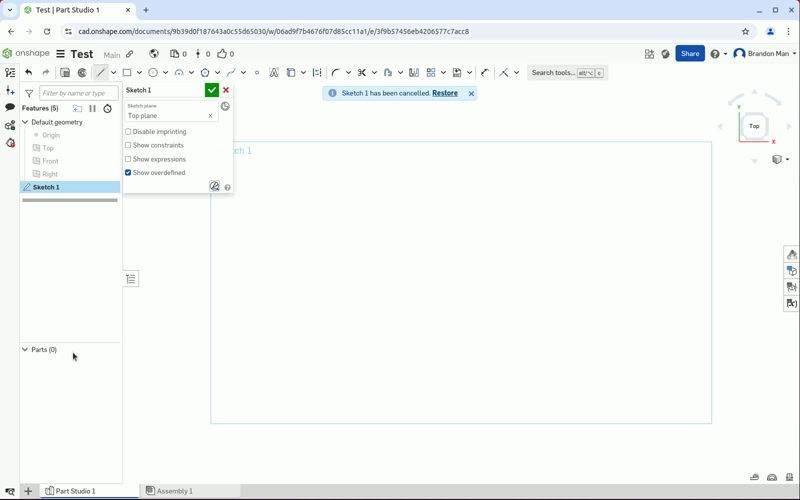
mouse_move(348, 292)
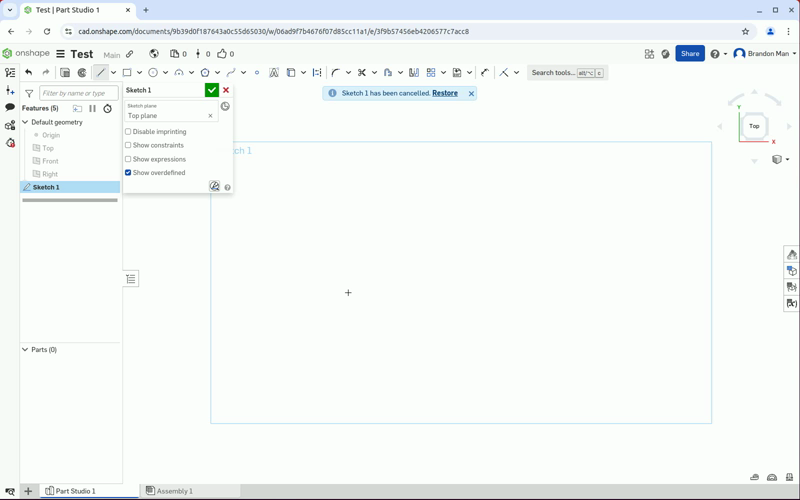
click(348, 292)
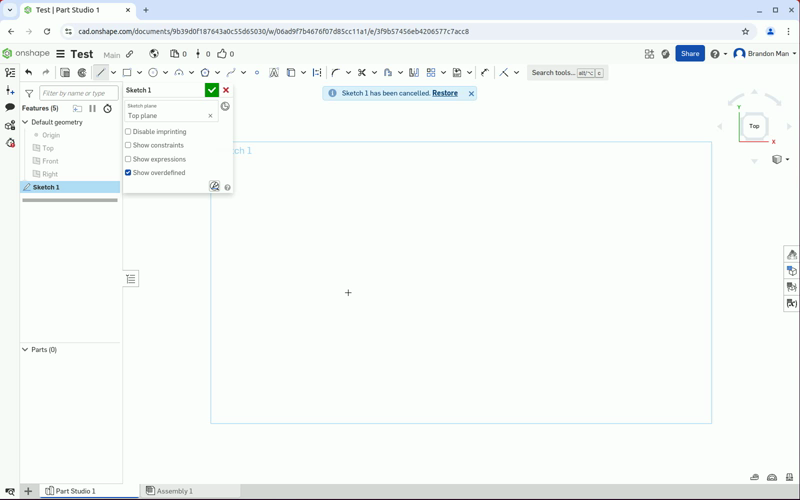
key_up(shift)
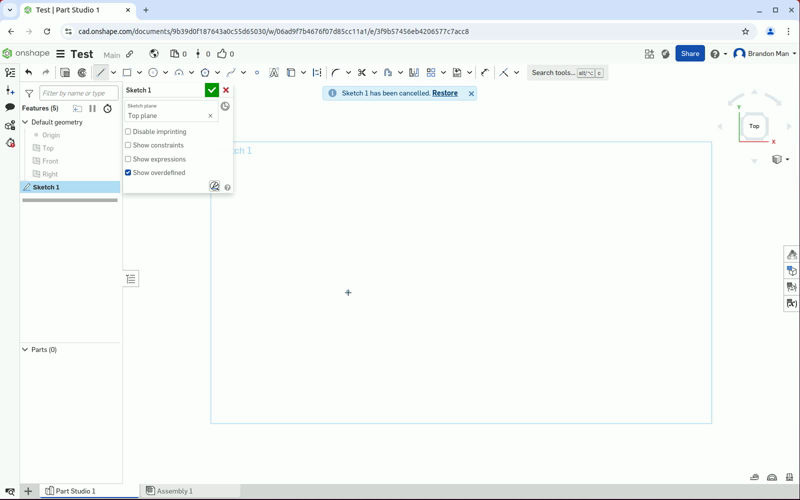
key_down(shift)
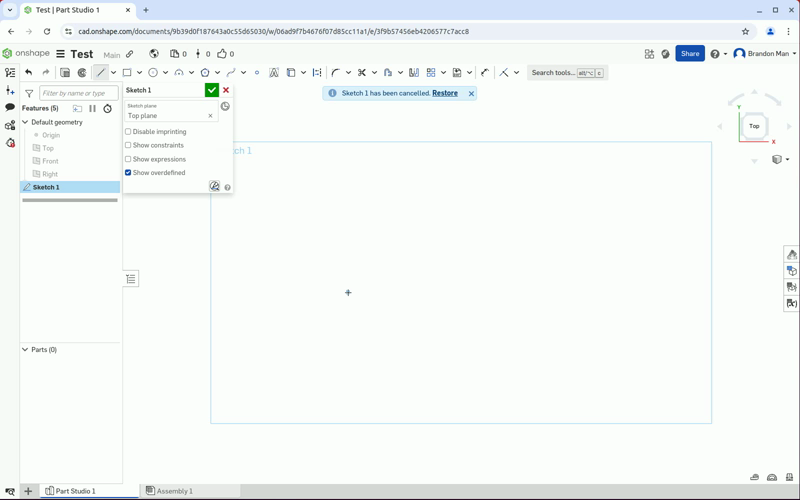
mouse_move(378, 292)
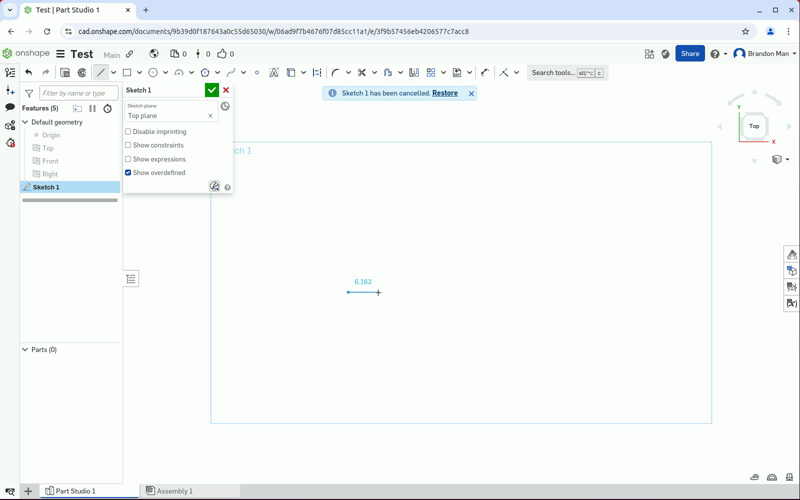
mouse_move(372, 292)
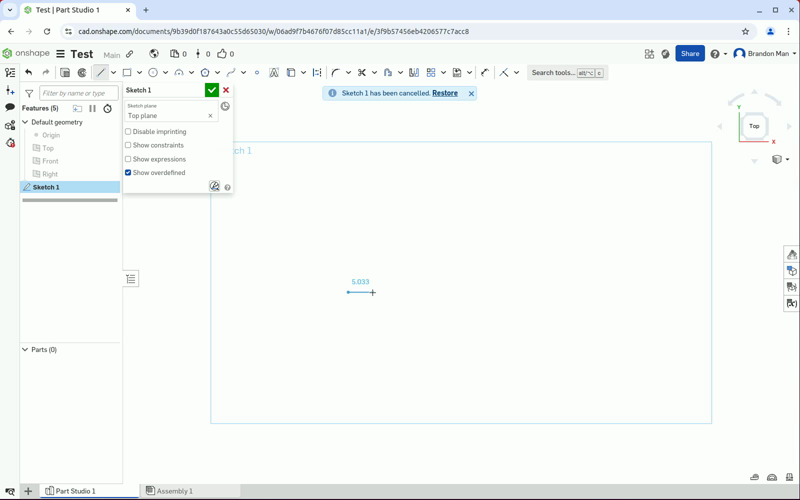
click(372, 292)
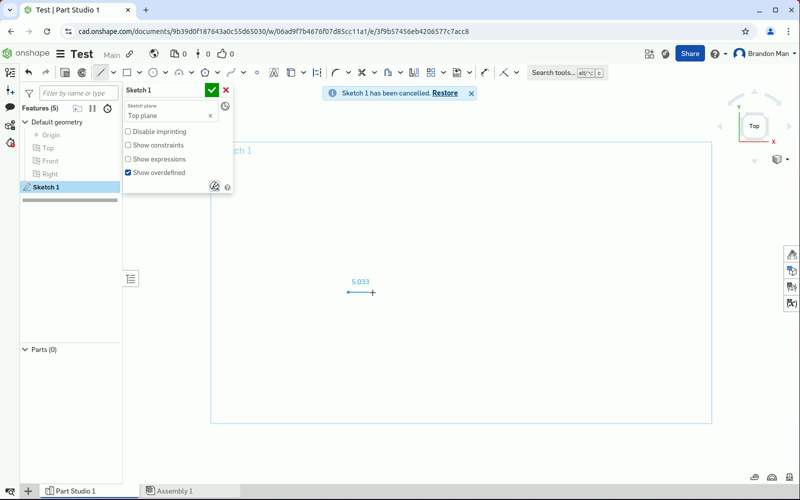
key_up(shift)
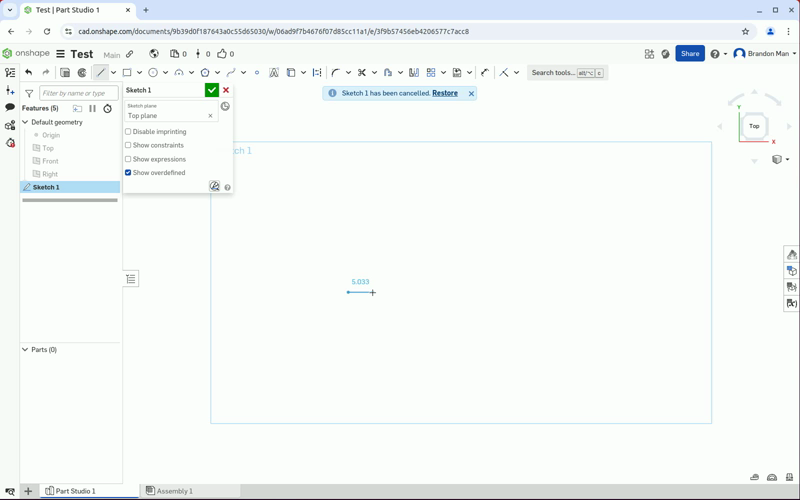
key_down(shift)
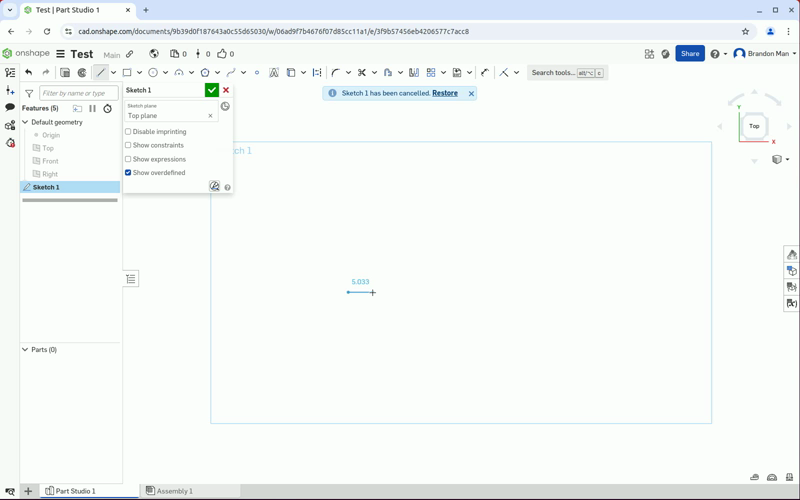
mouse_move(402, 292)
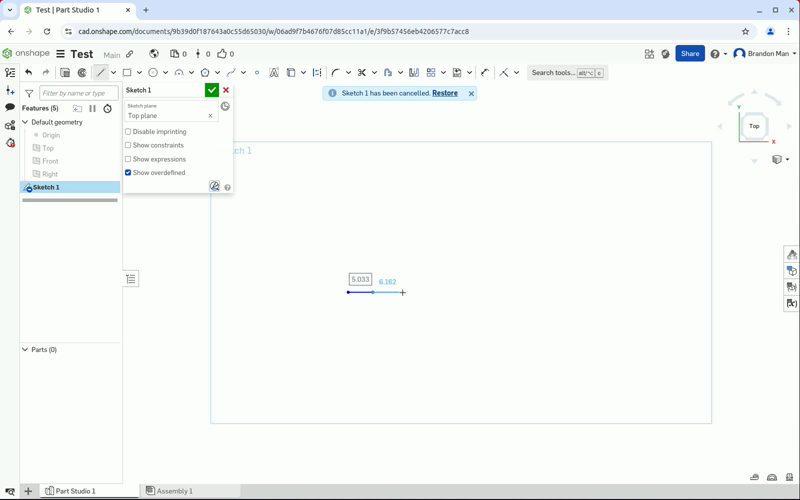
mouse_move(372, 271)
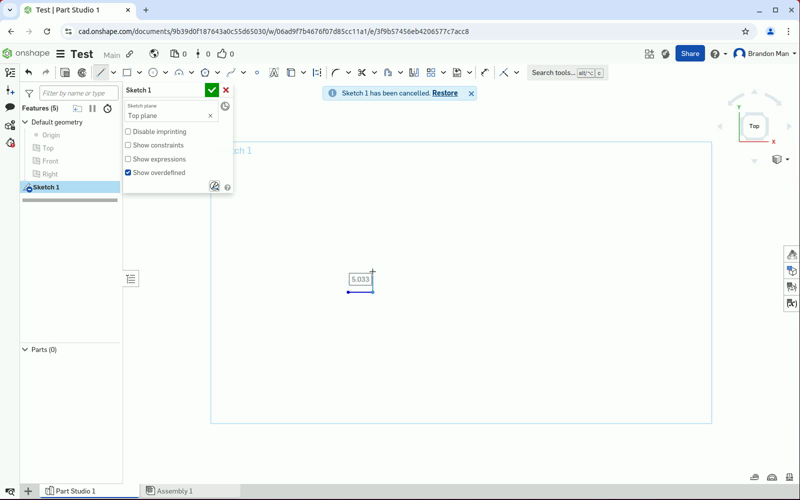
click(372, 271)
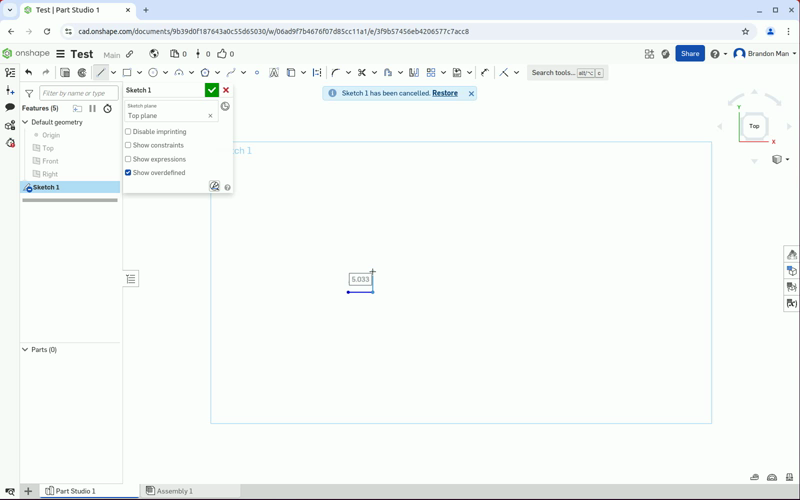
key_up(shift)
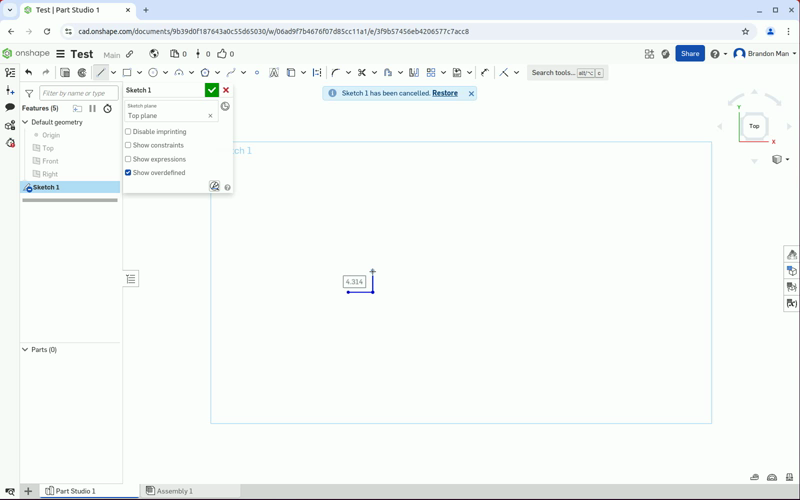
key_down(shift)
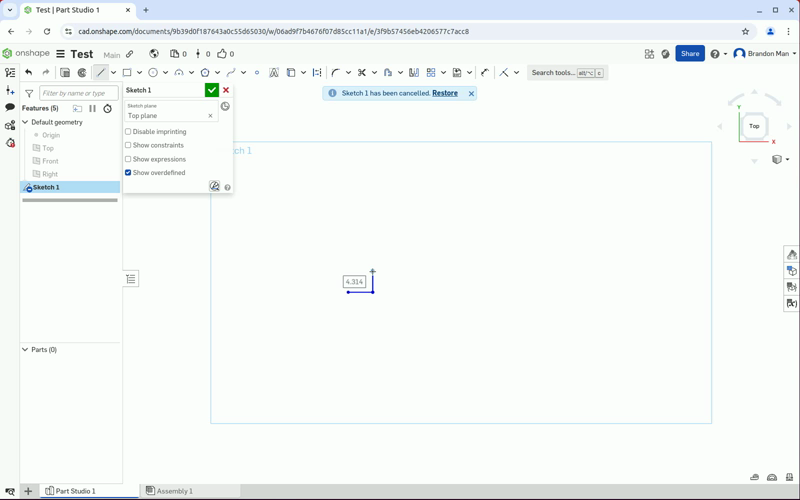
mouse_move(402, 271)
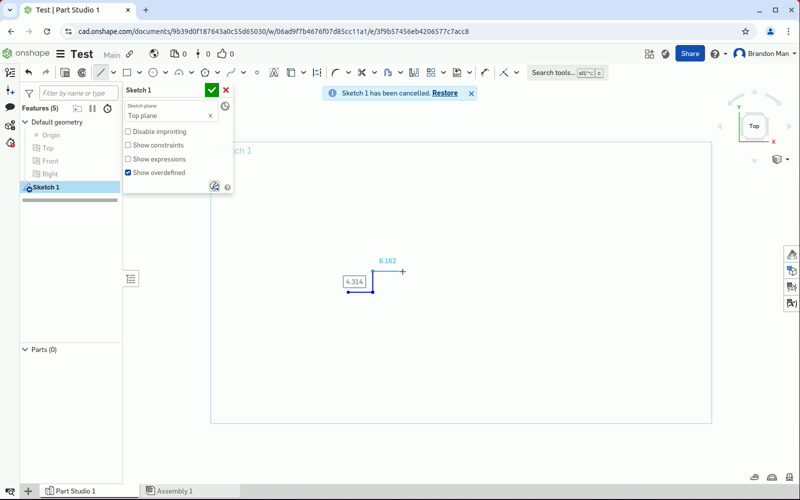
mouse_move(348, 271)
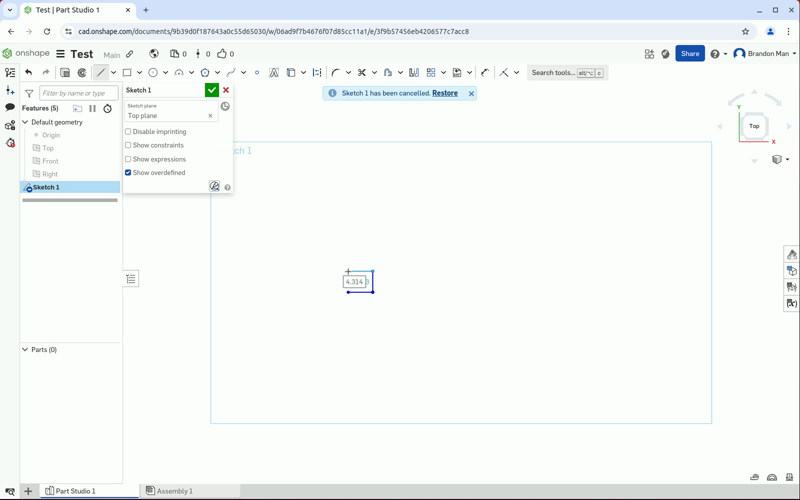
click(348, 271)
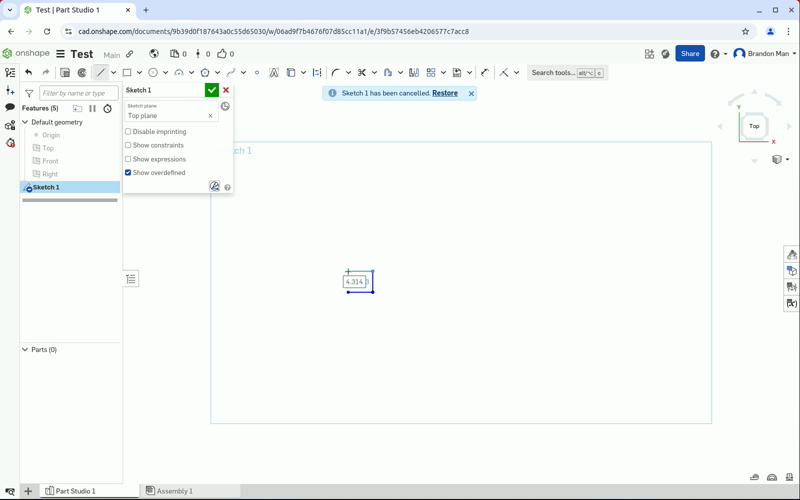
key_up(shift)
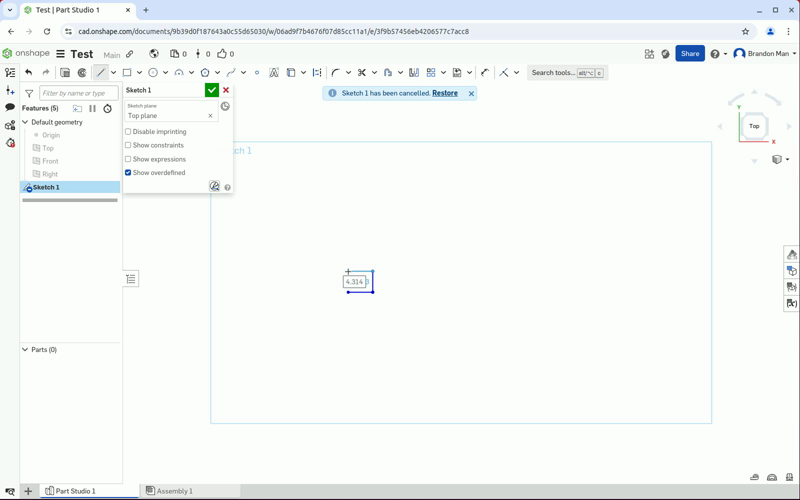
mouse_move(378, 271)
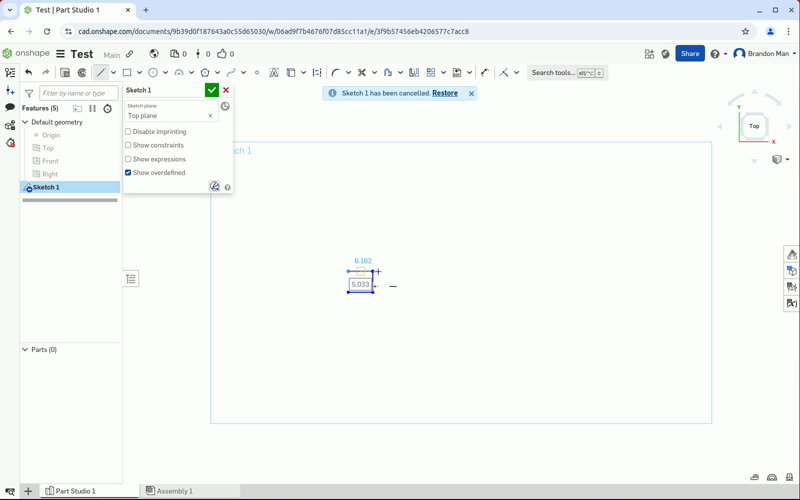
key_down(shift)
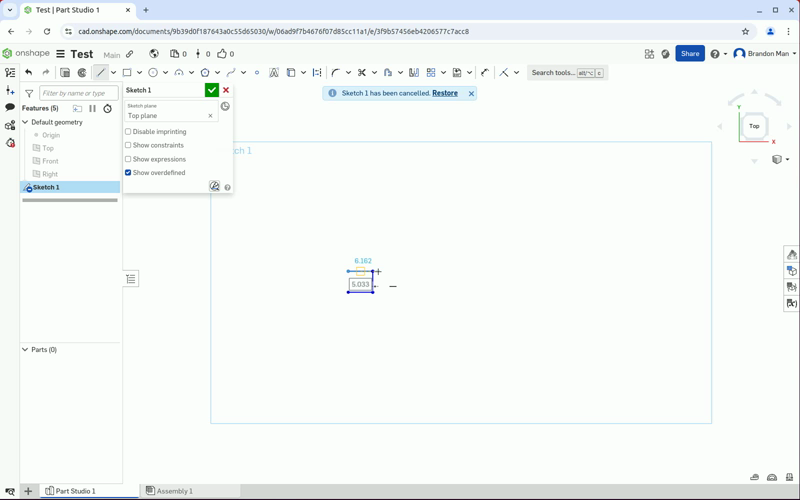
mouse_move(348, 292)
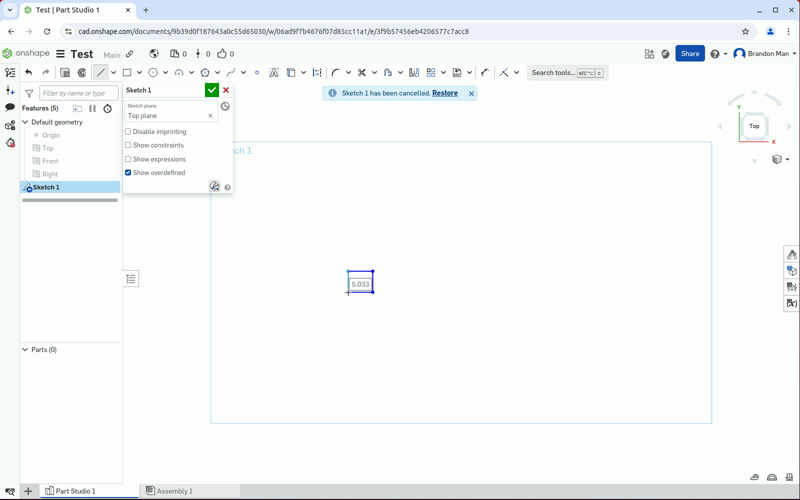
key_up(shift)
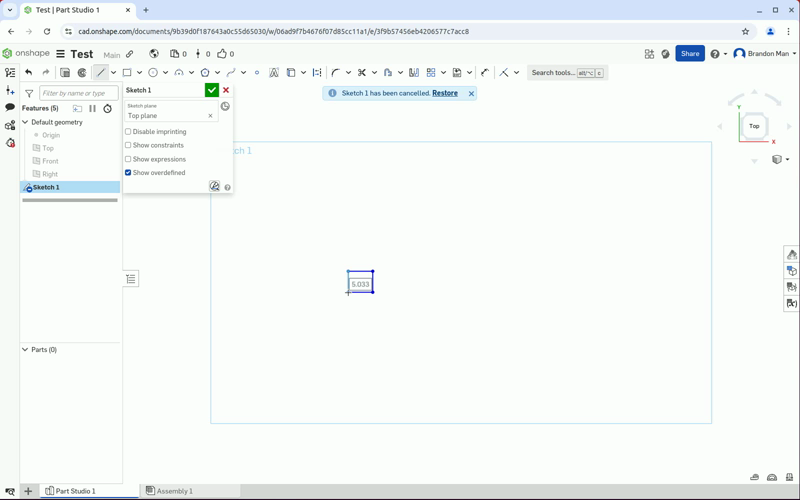
click(348, 292)
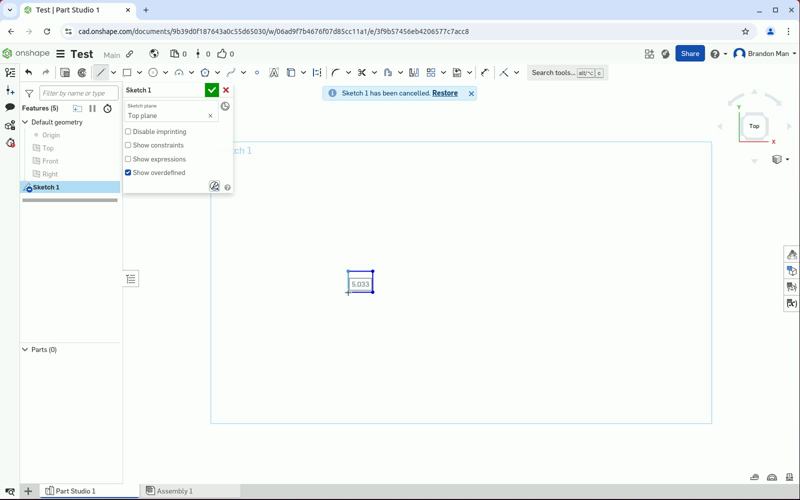
key(esc)
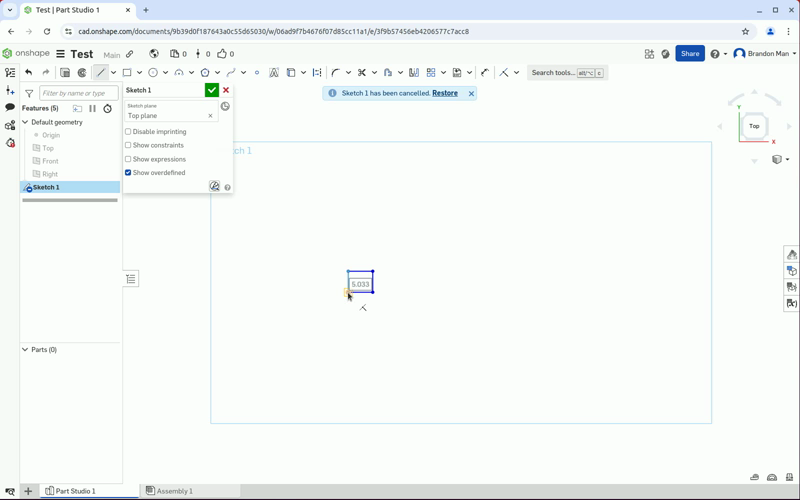
key(c)
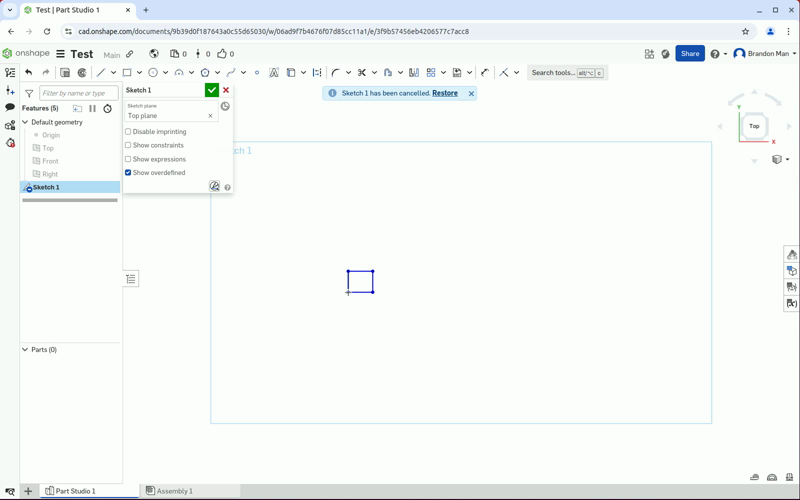
key_down(shift)
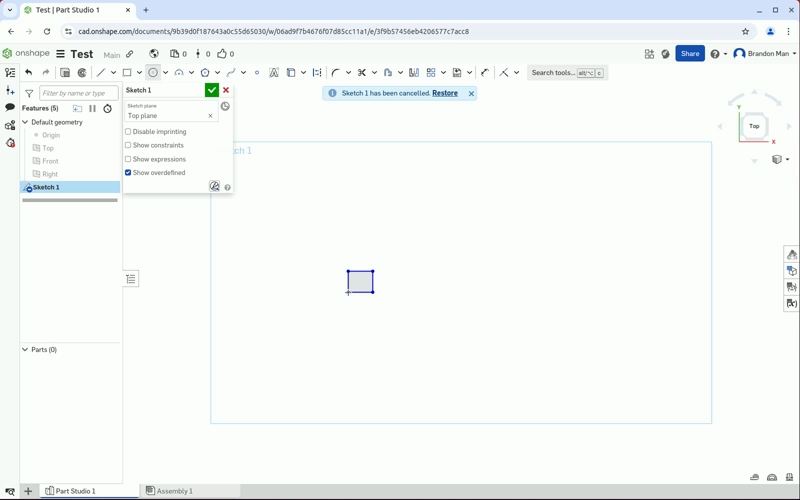
mouse_move(360, 281)
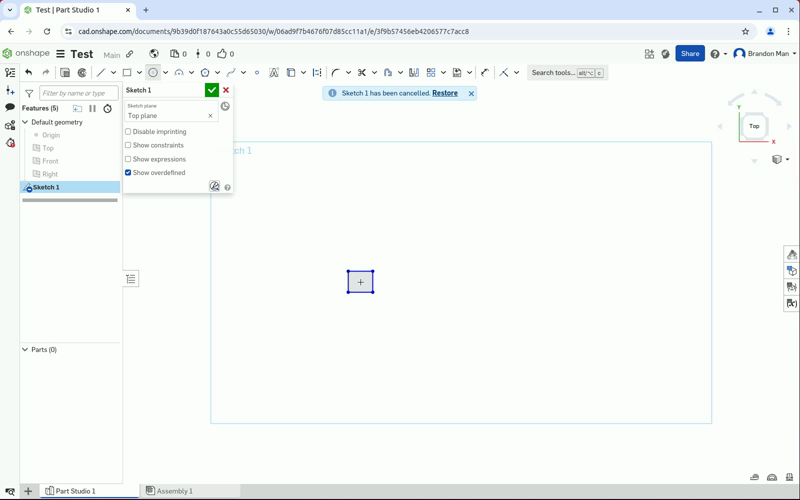
click(360, 281)
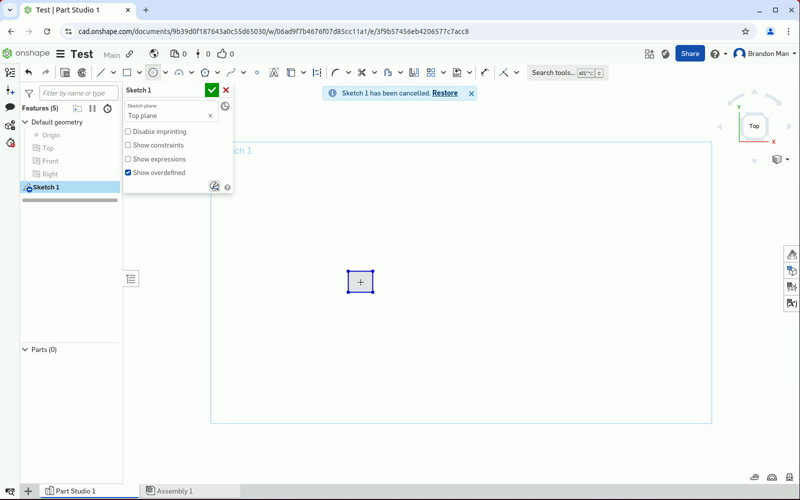
key_up(shift)
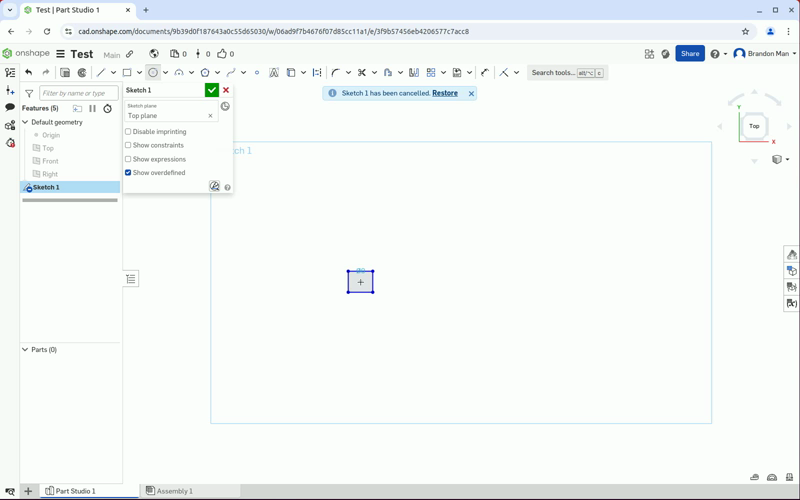
mouse_move(368, 281)
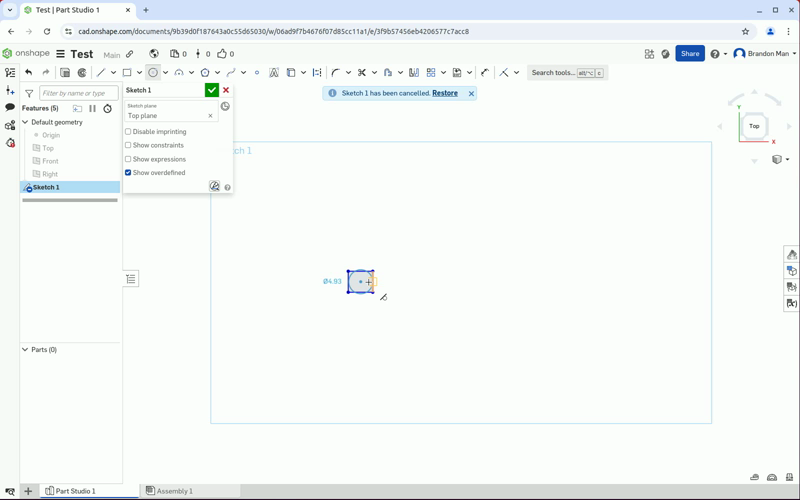
click(368, 281)
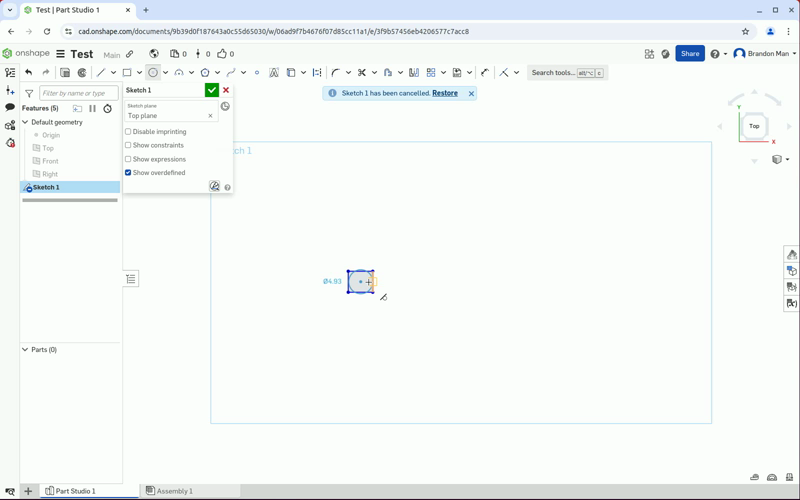
key(esc)
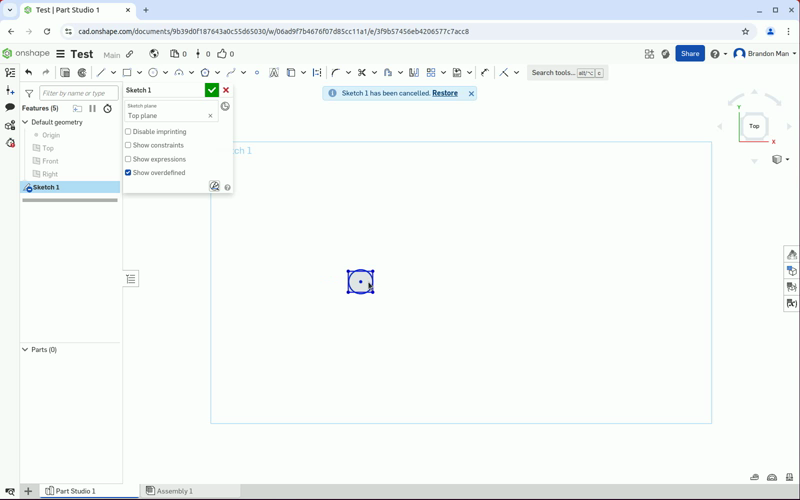
mouse_move(364, 271)
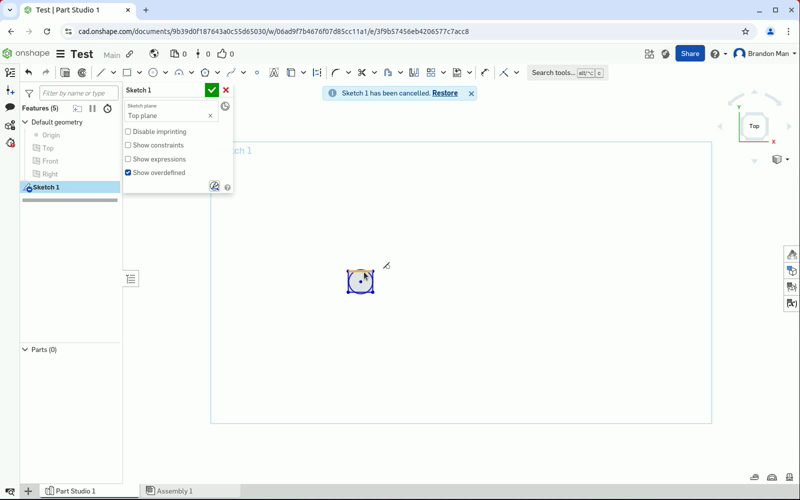
scroll(6)
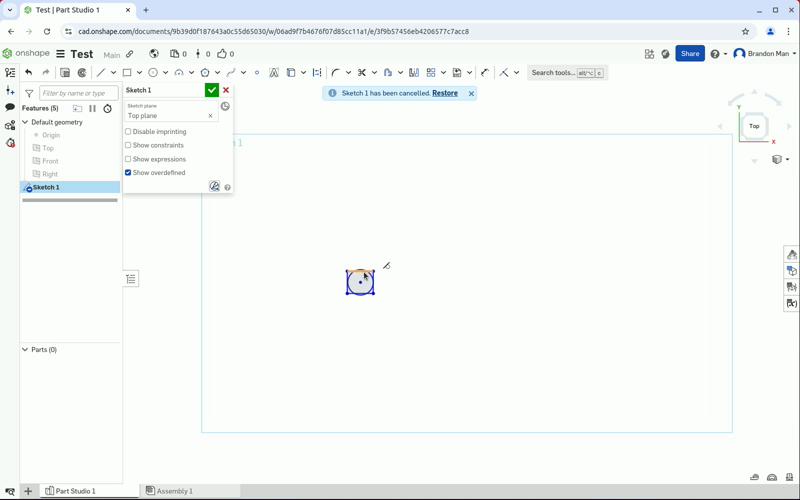
scroll(6)
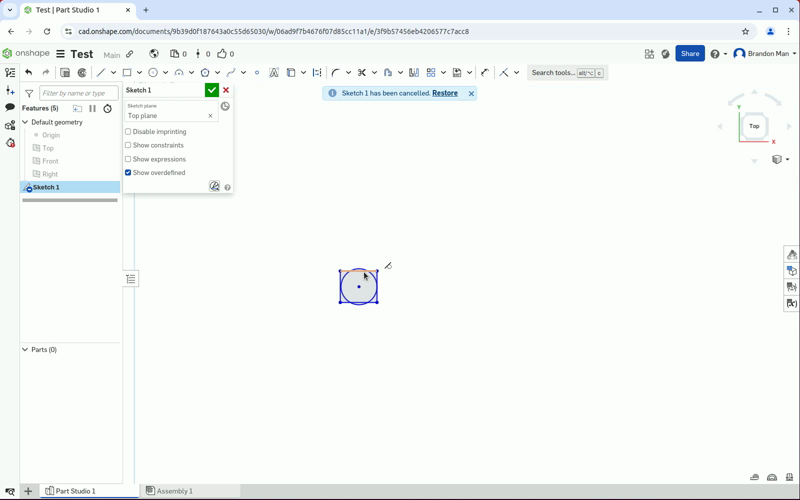
scroll(6)
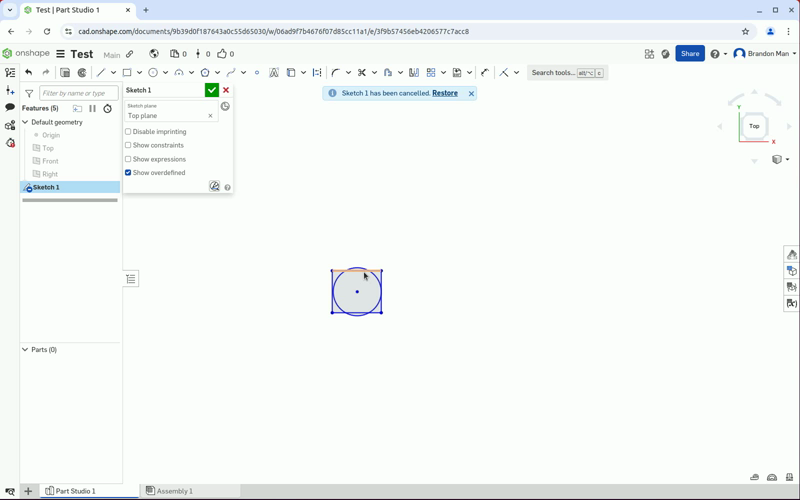
scroll(6)
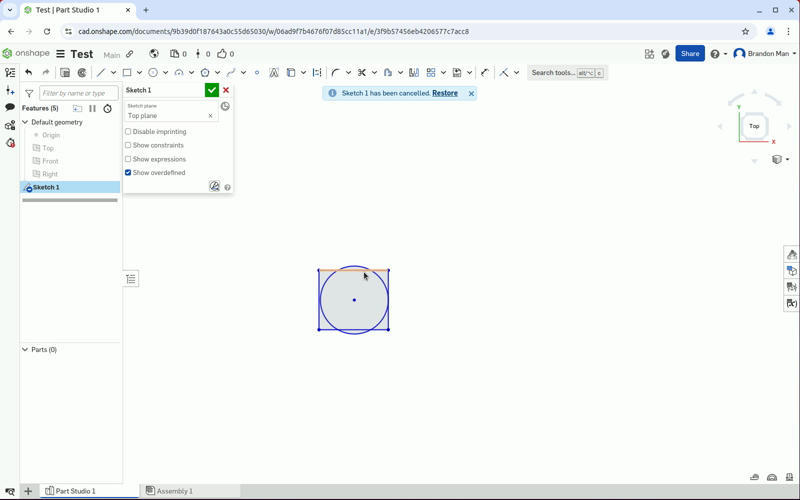
scroll(6)
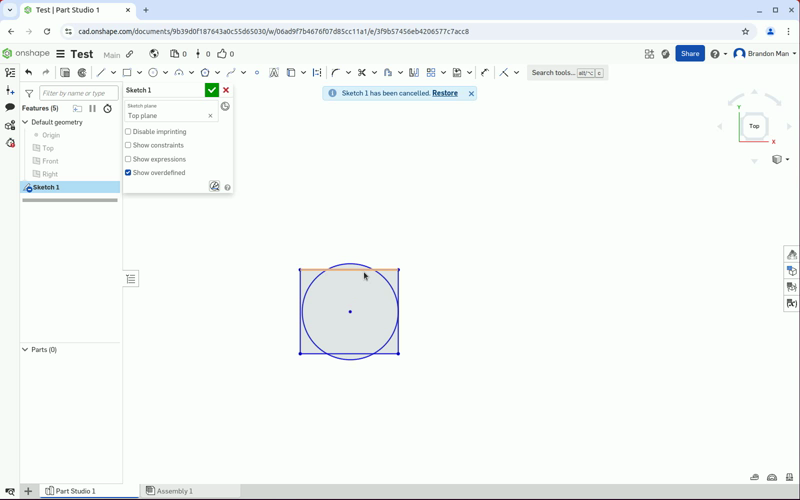
scroll(6)
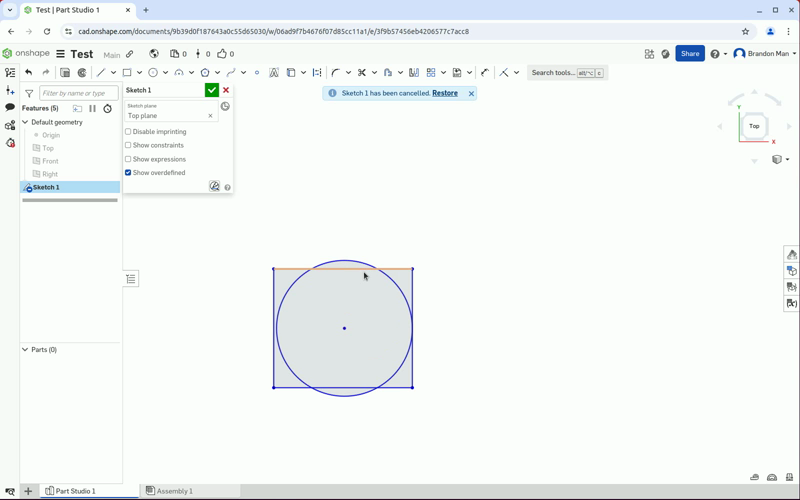
scroll(6)
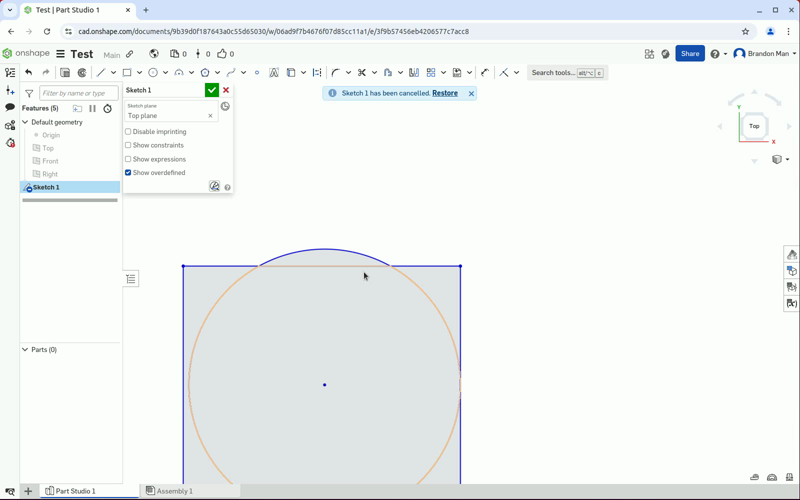
click(364, 271)
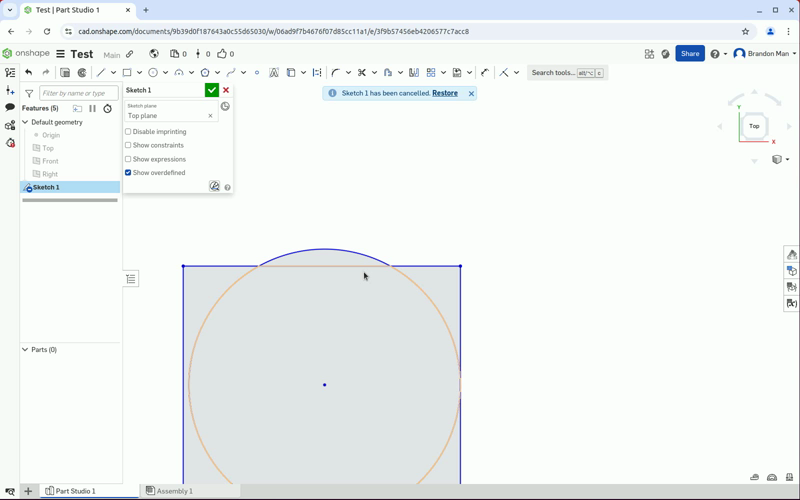
scroll(-6)
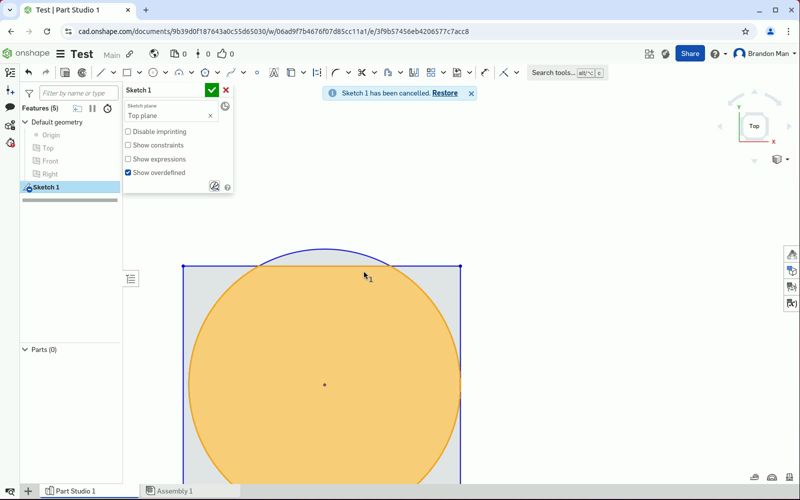
scroll(-6)
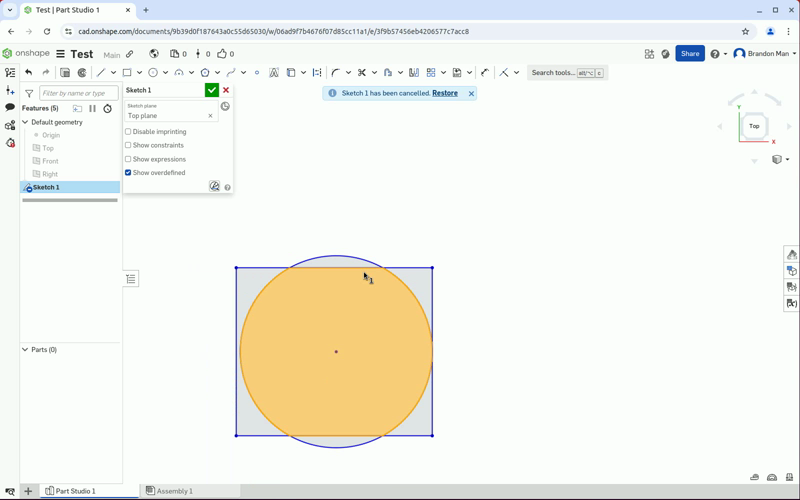
scroll(-6)
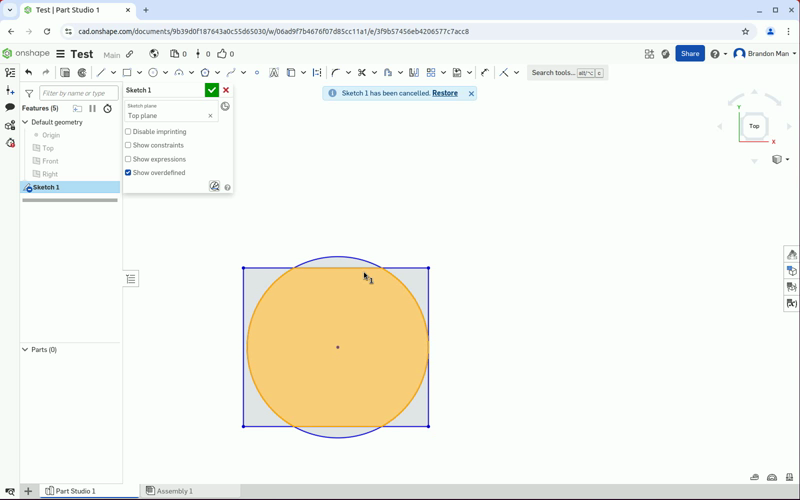
scroll(-6)
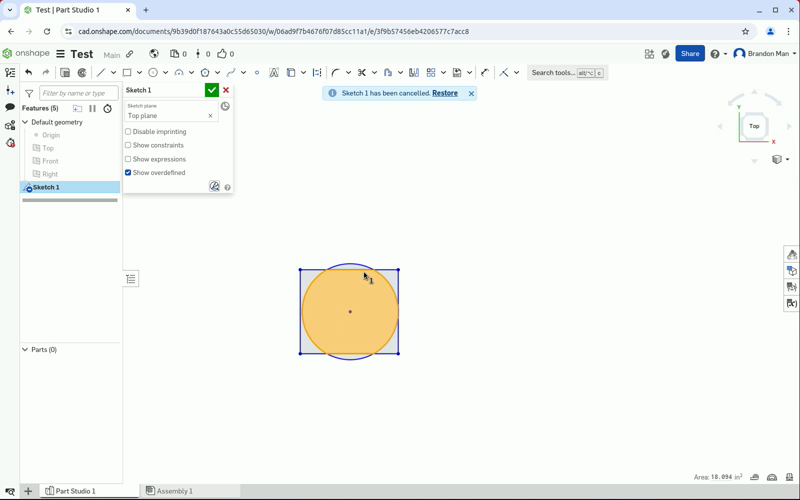
scroll(-6)
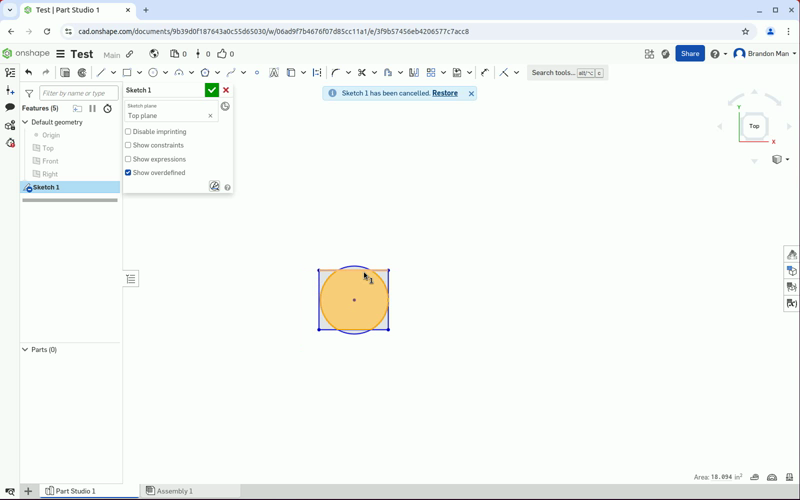
scroll(-6)
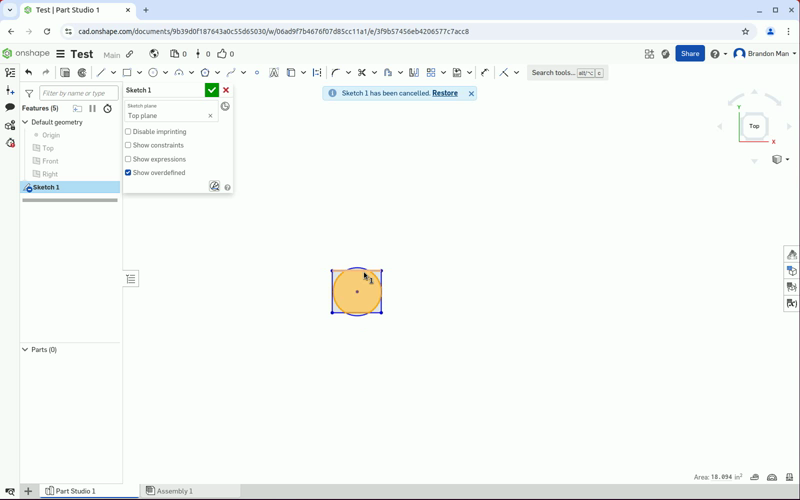
scroll(-6)
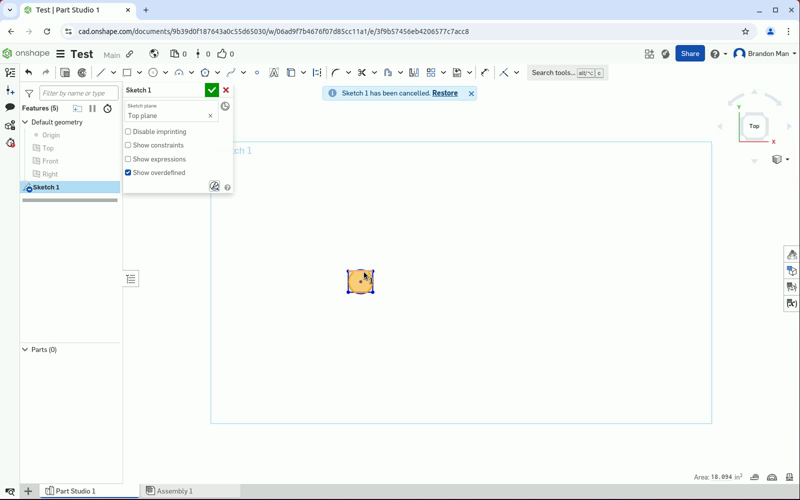
mouse_move(73, 352)
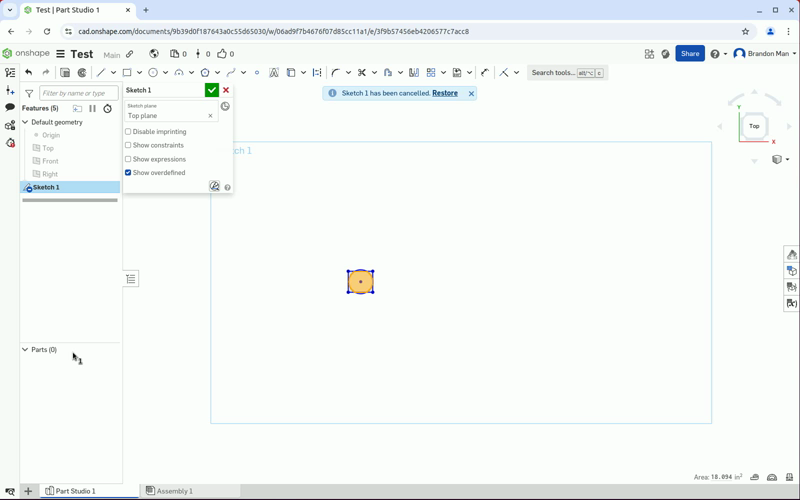
key(shift+y)
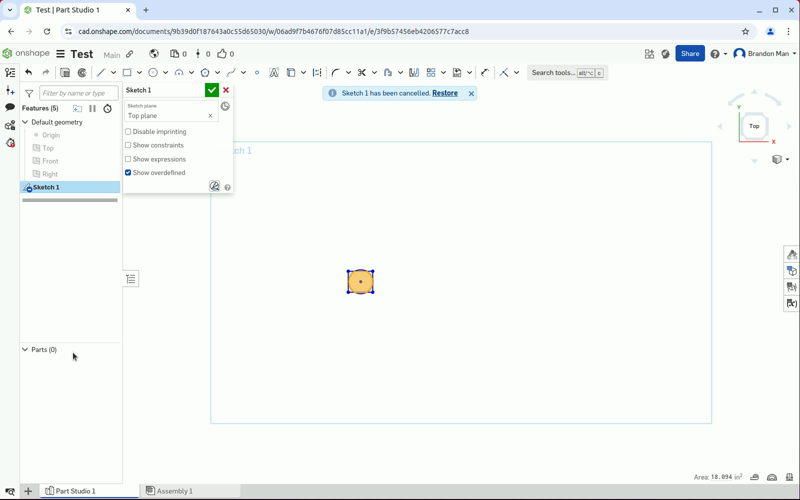
key(shift+e)
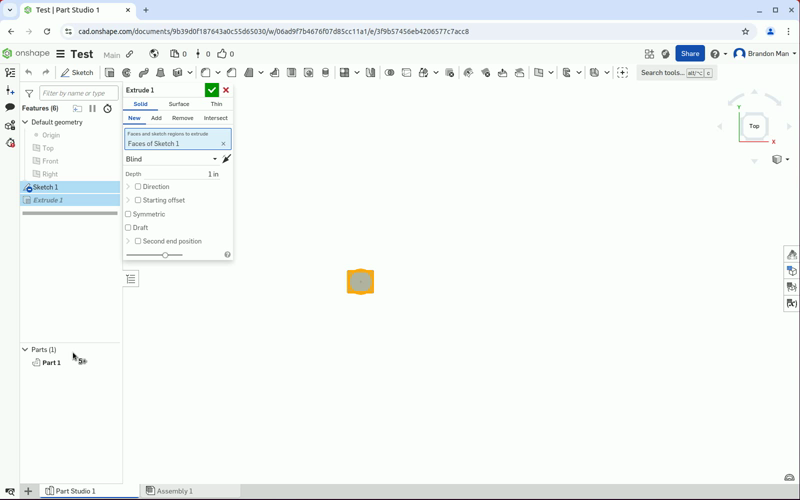
mouse_move(143, 106)
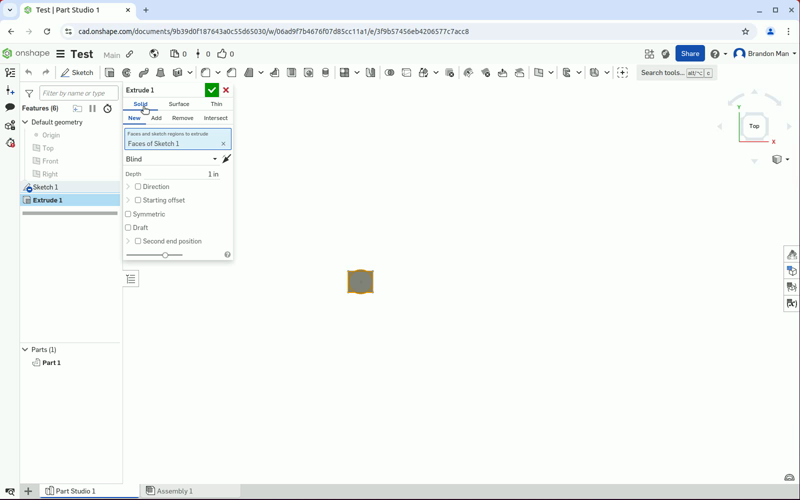
click(143, 106)
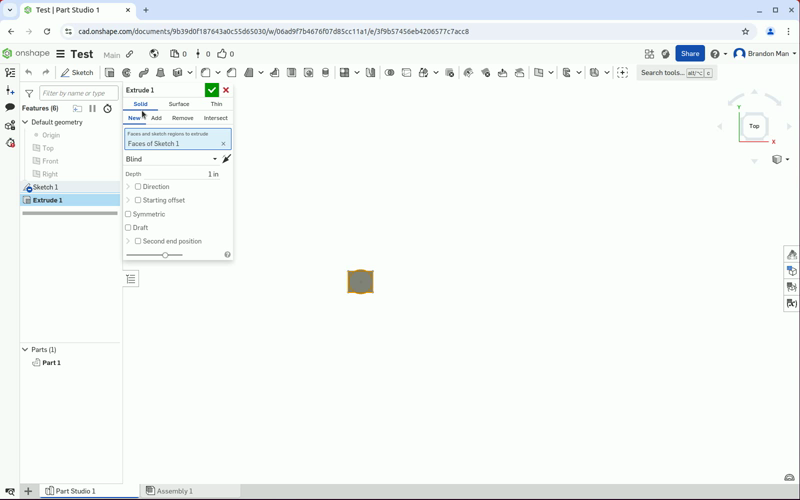
mouse_move(137, 120)
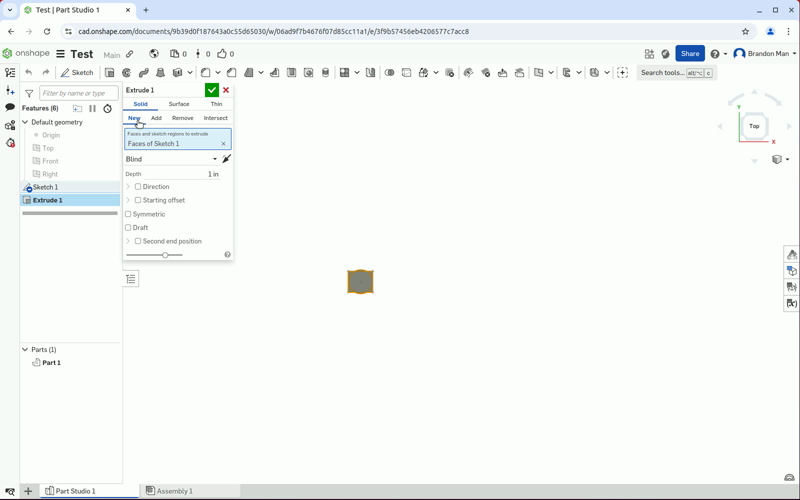
click(137, 120)
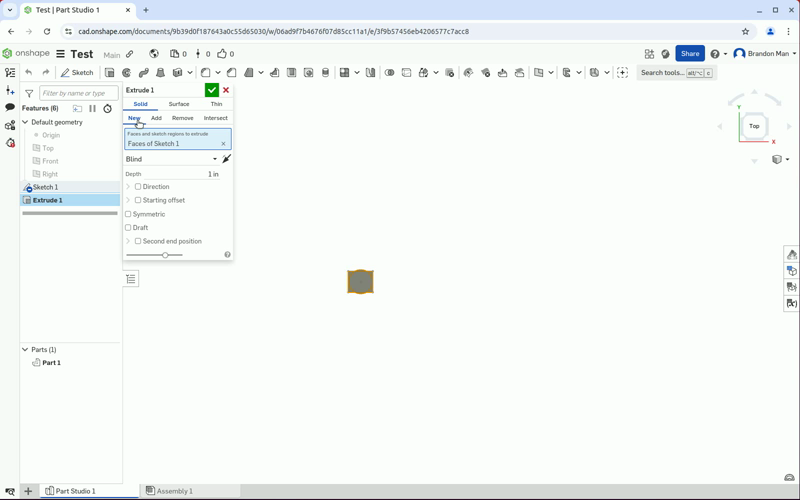
key(tab, 4)
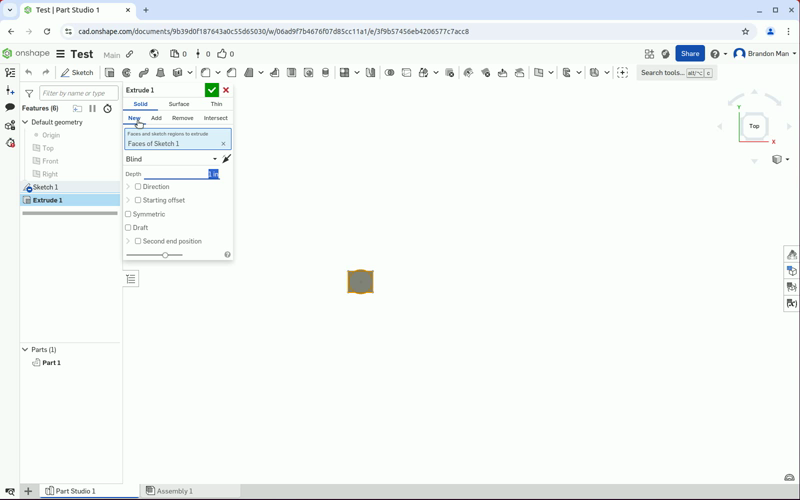
text(0.722)
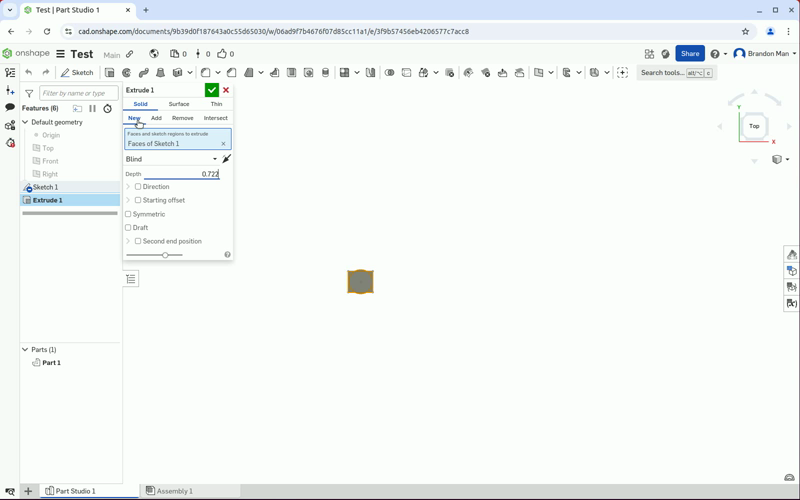
key(enter)
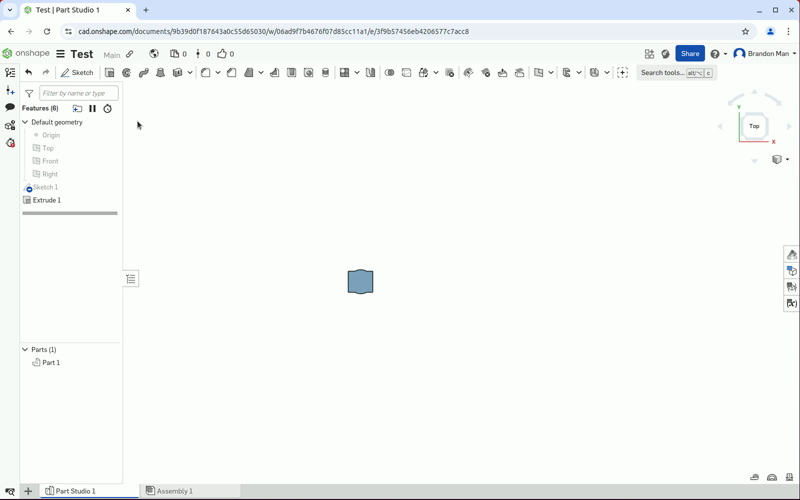
key(shift+h)
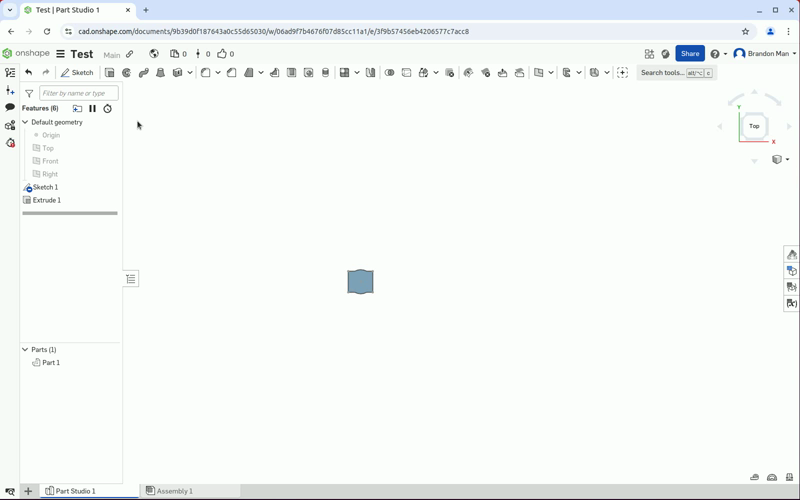
key(shift+h)
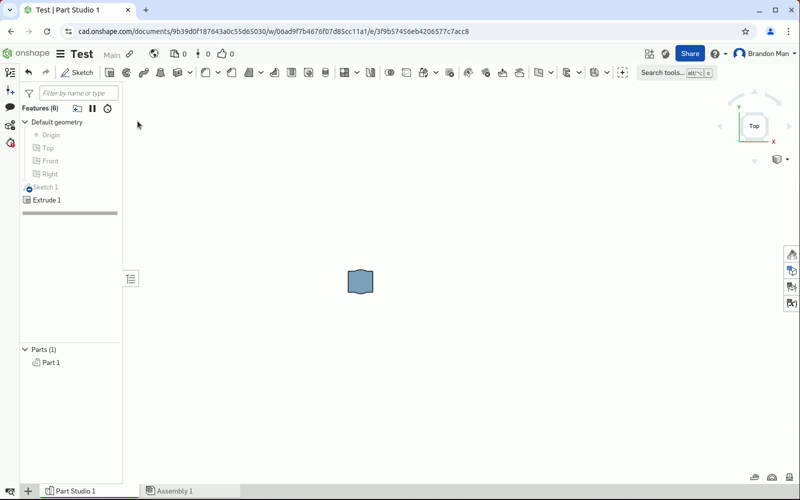
mouse_move(73, 189)
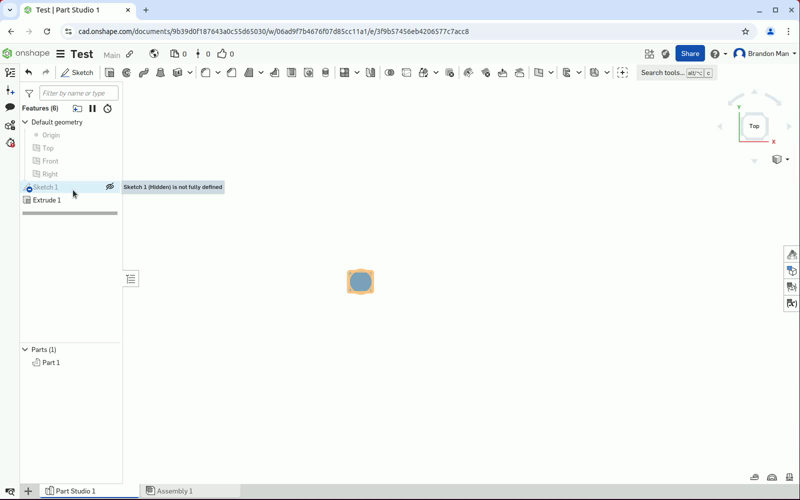
click(73, 189)
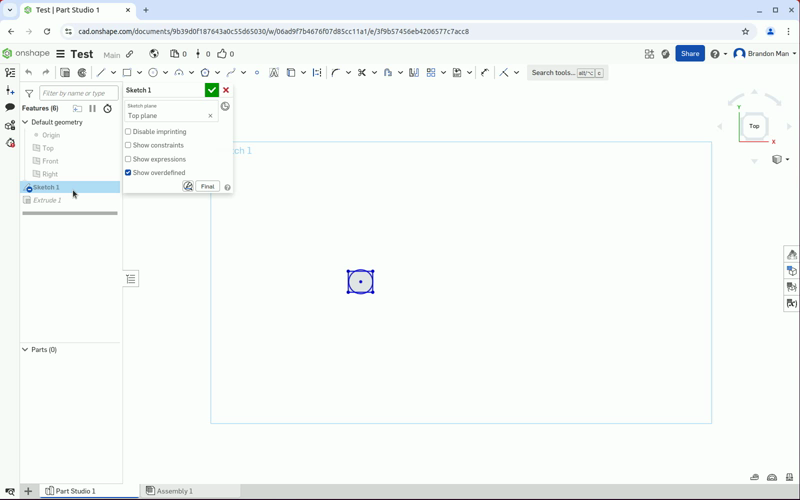
mouse_move(229, 92)
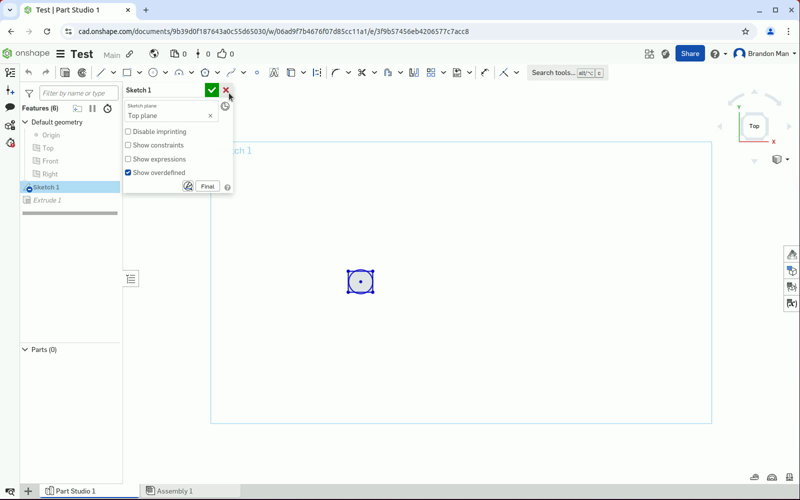
click(229, 92)
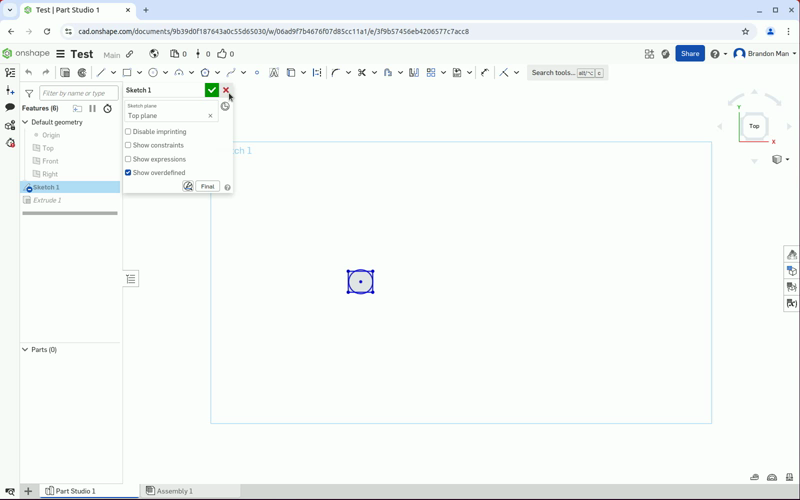
key(shift+s)
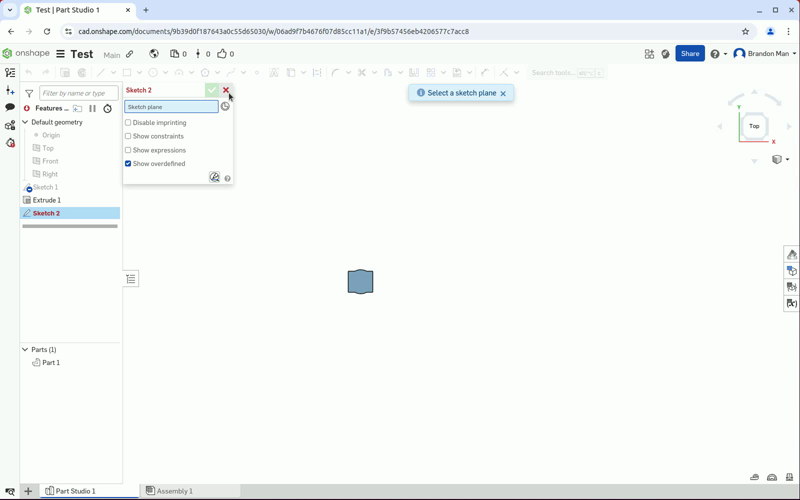
mouse_move(73, 150)
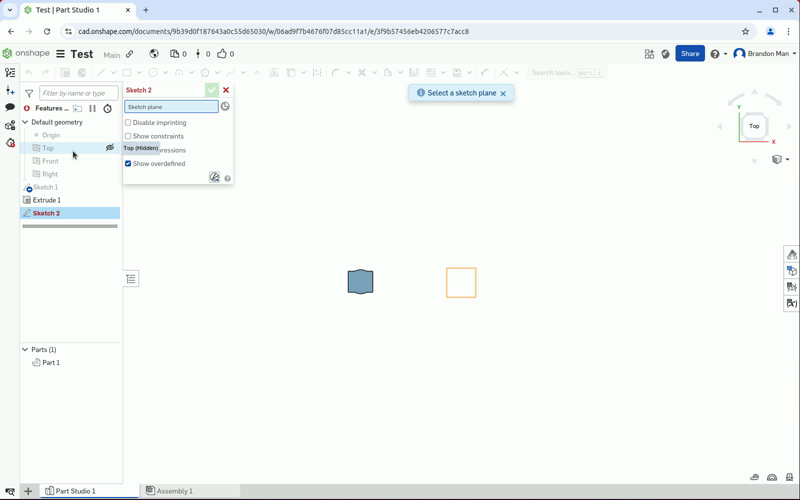
click(73, 150)
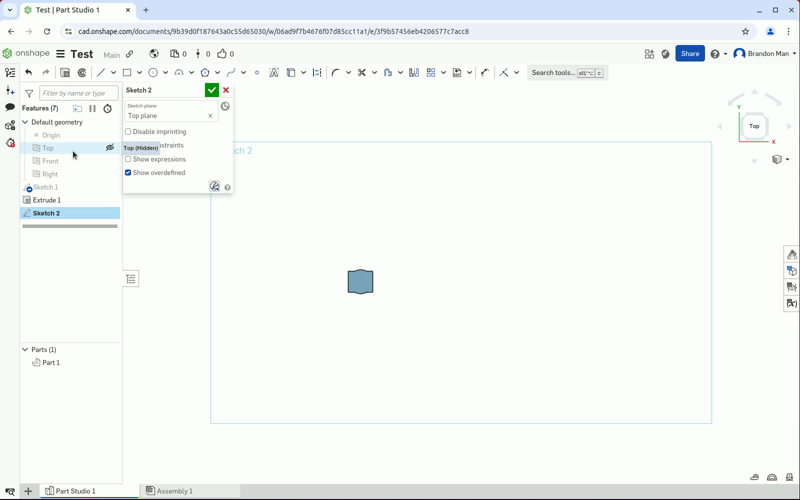
mouse_move(73, 352)
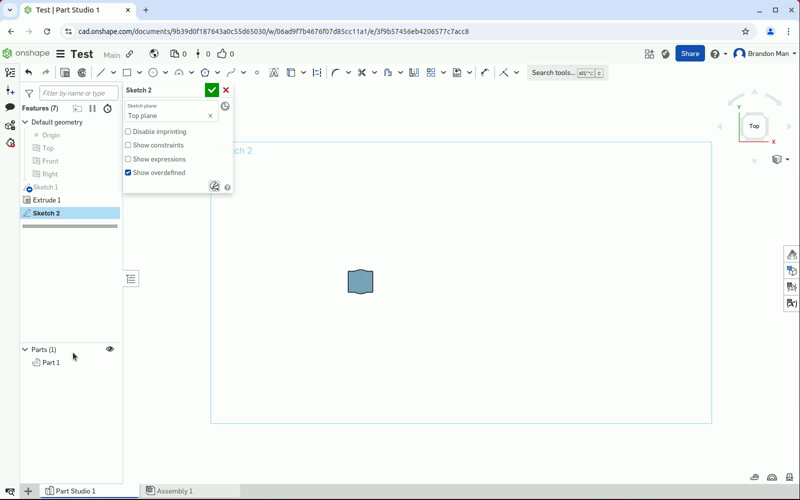
key(y)
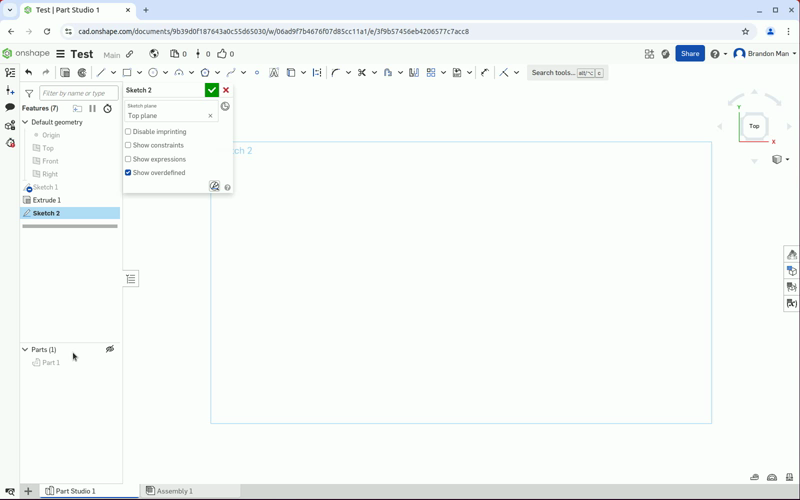
key(c)
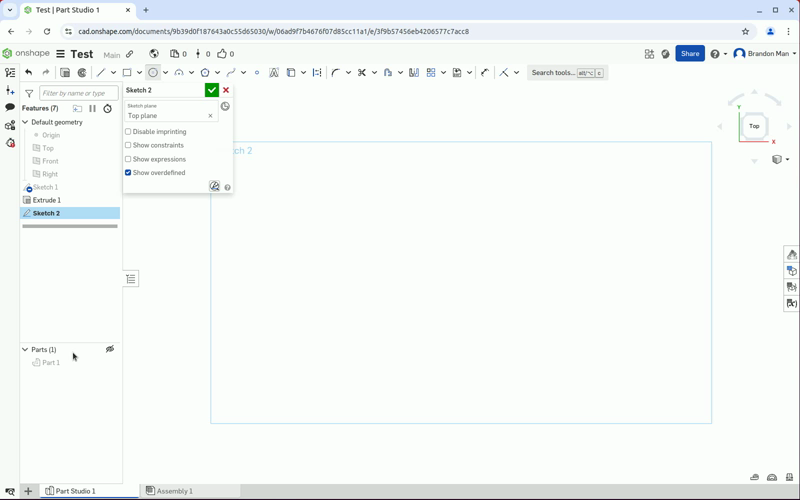
key_down(shift)
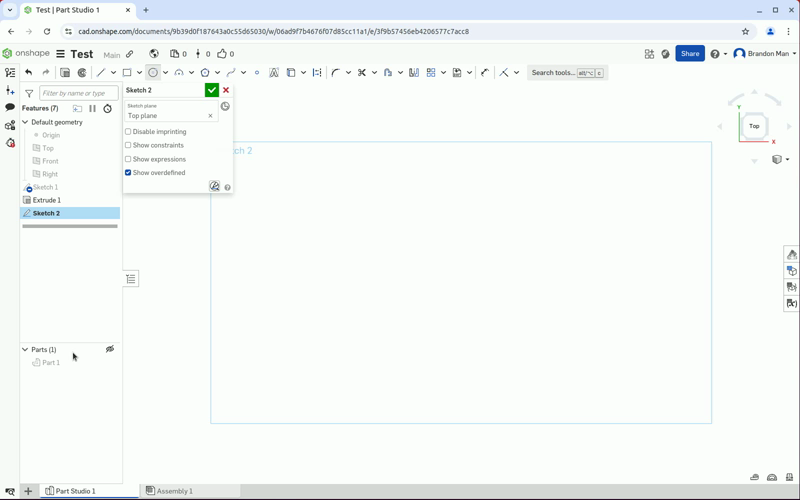
mouse_move(460, 282)
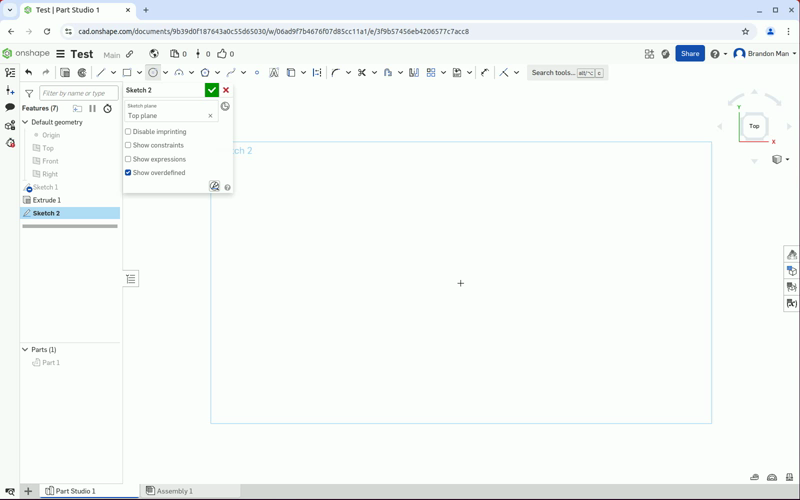
click(460, 282)
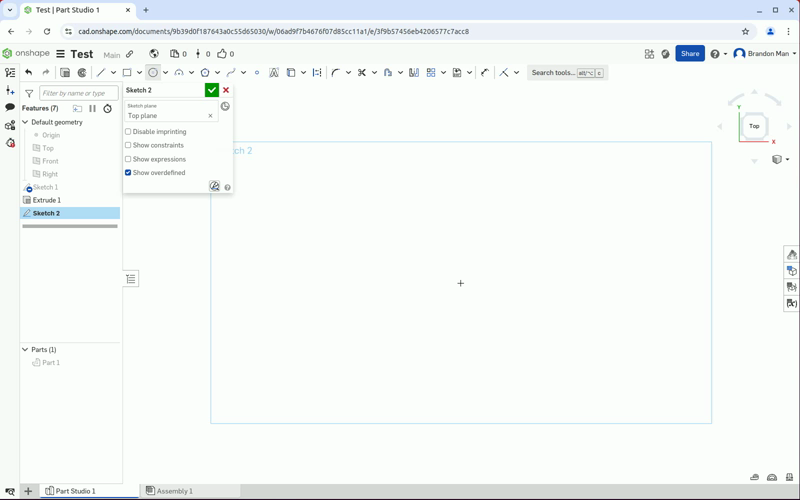
key_up(shift)
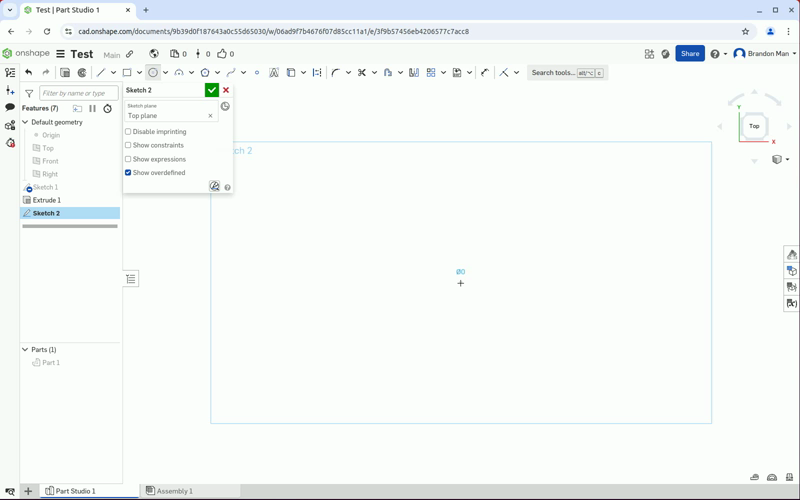
mouse_move(468, 282)
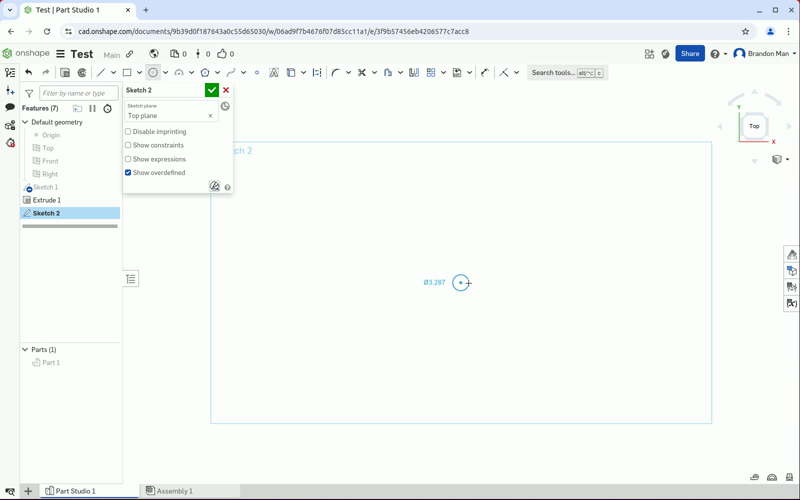
click(468, 282)
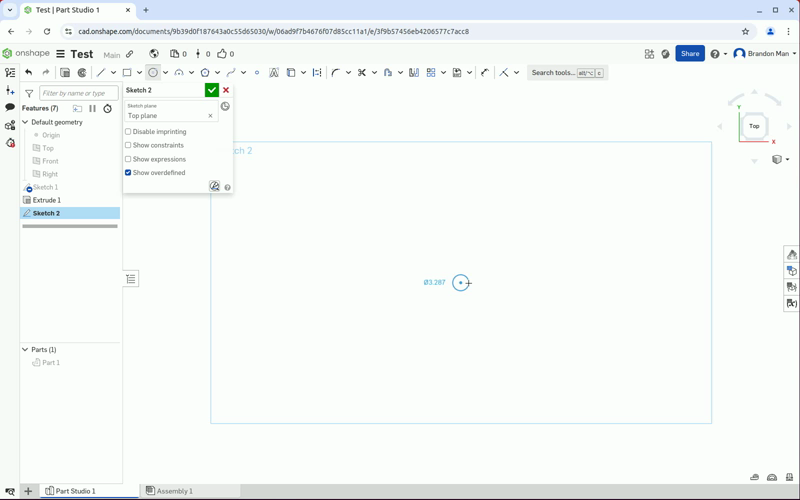
key(esc)
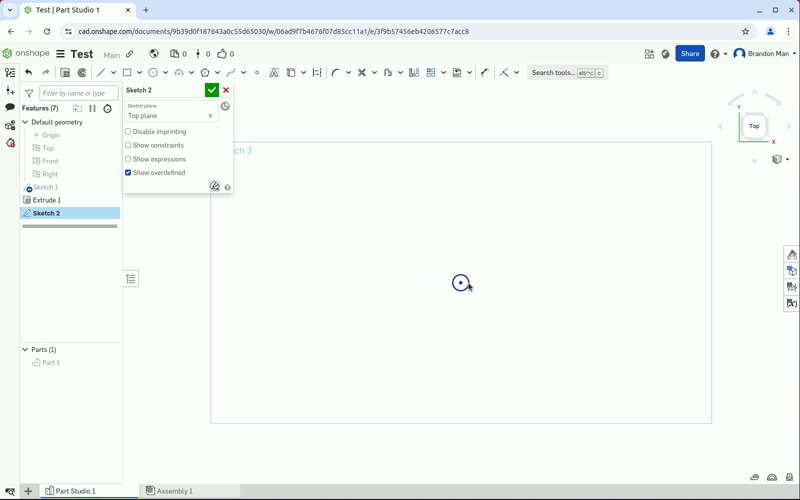
mouse_move(456, 280)
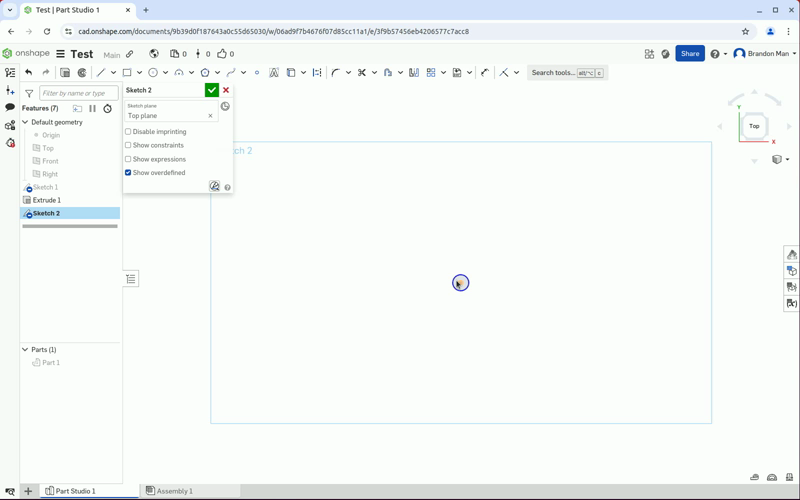
scroll(6)
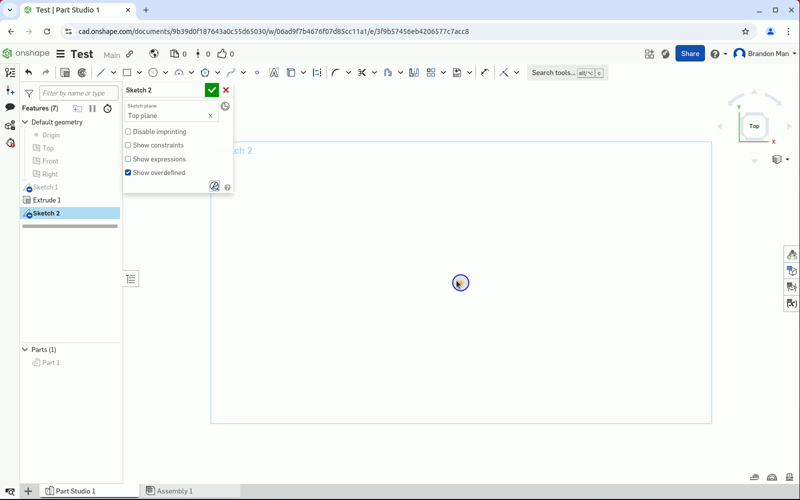
scroll(6)
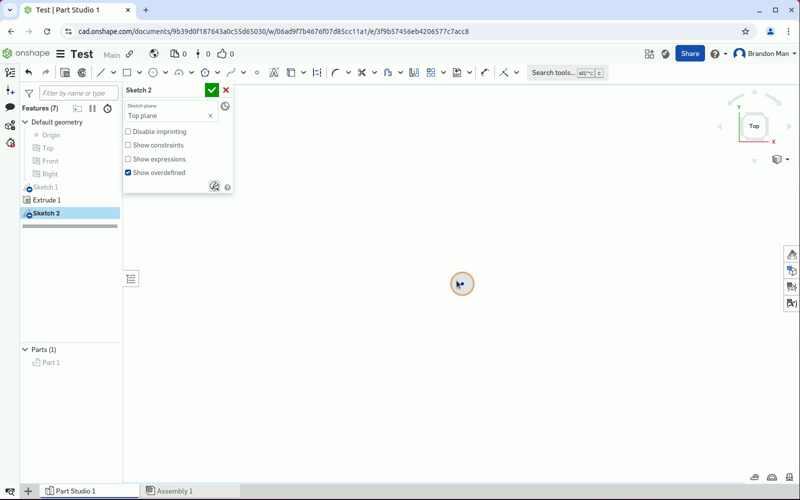
scroll(6)
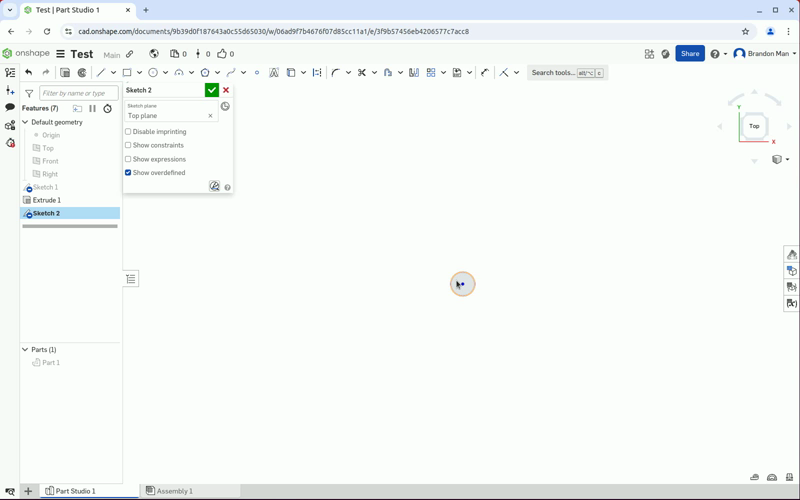
scroll(6)
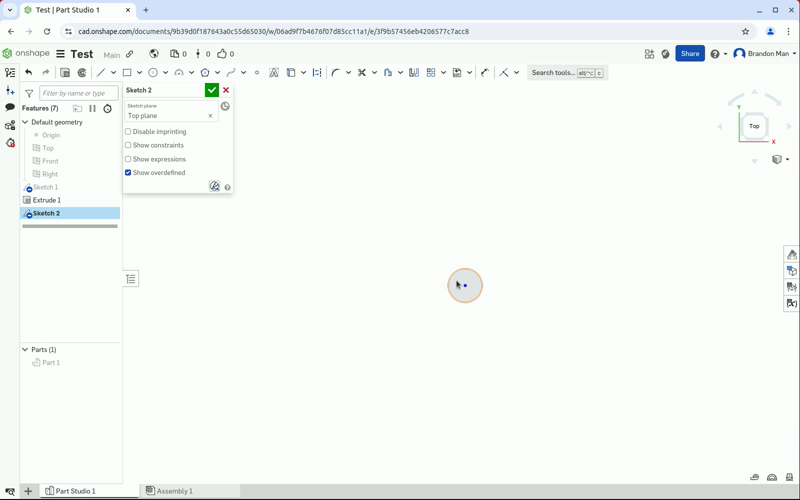
scroll(6)
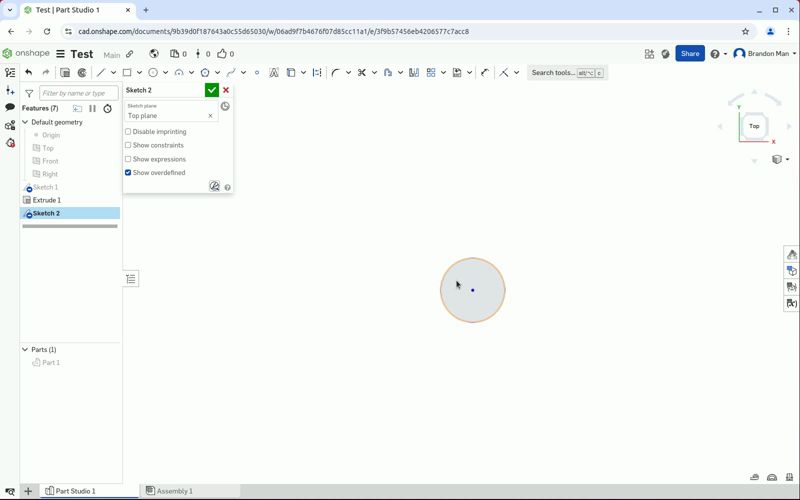
scroll(6)
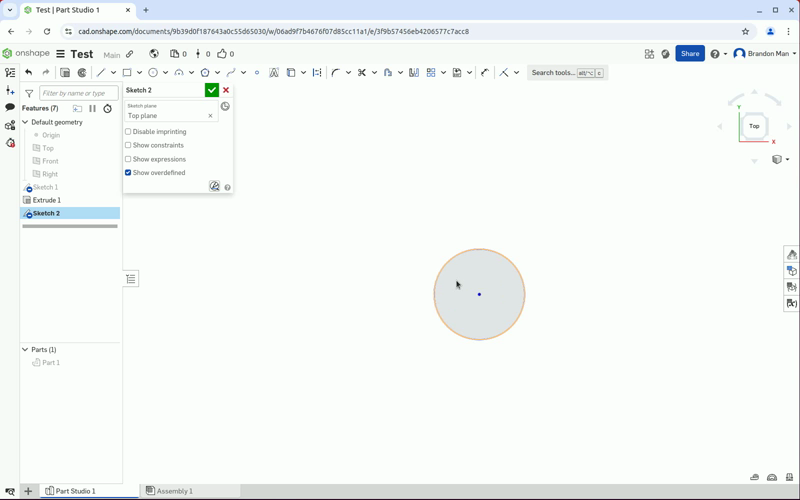
scroll(6)
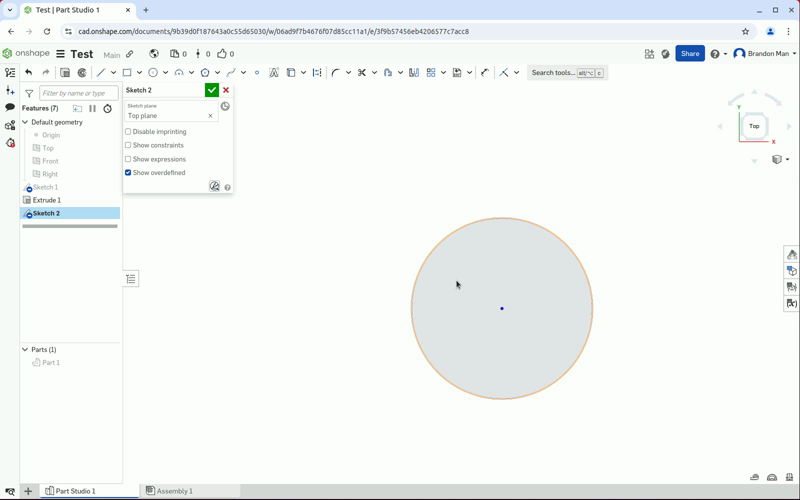
click(456, 280)
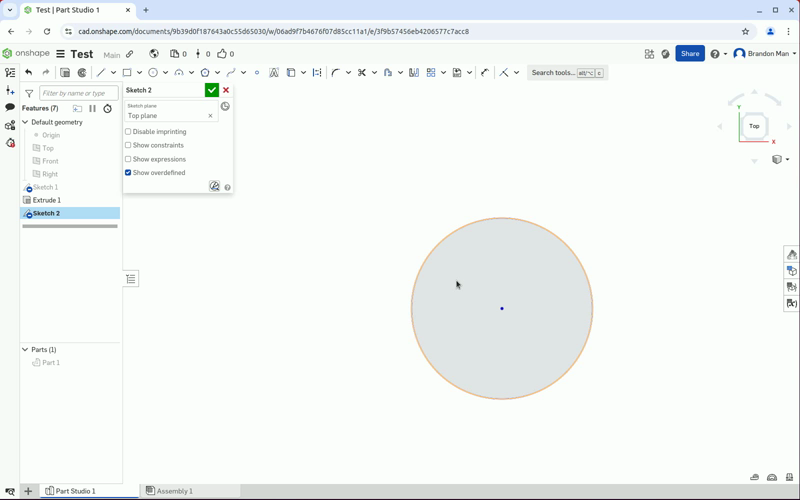
scroll(-6)
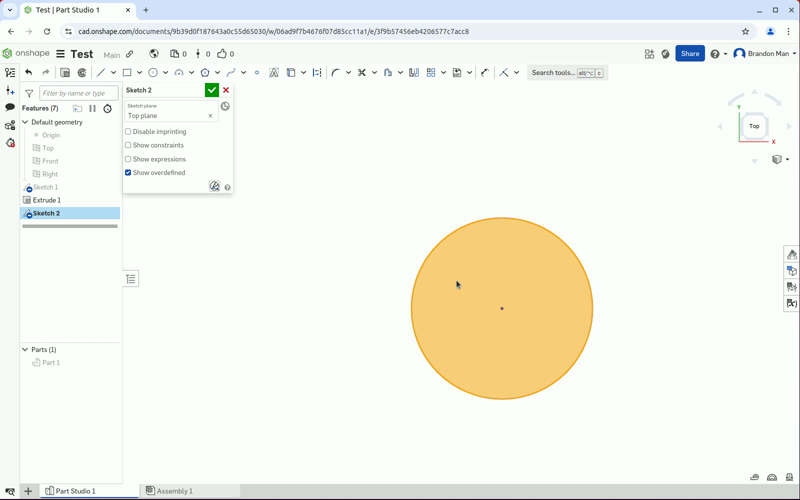
scroll(-6)
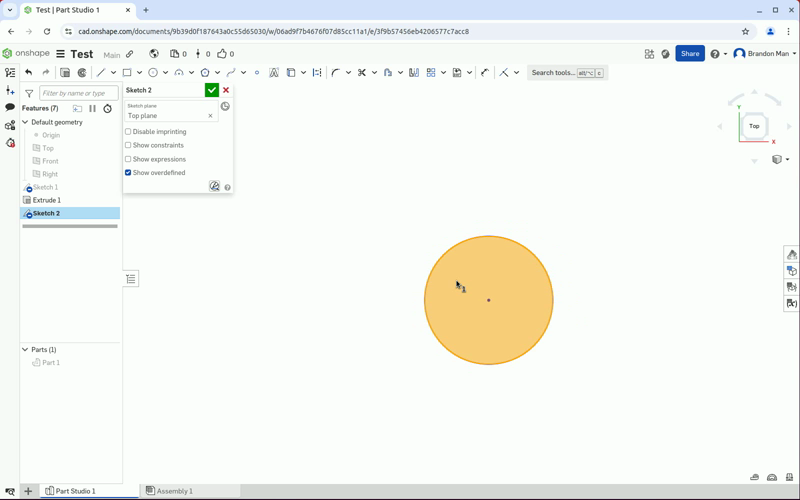
scroll(-6)
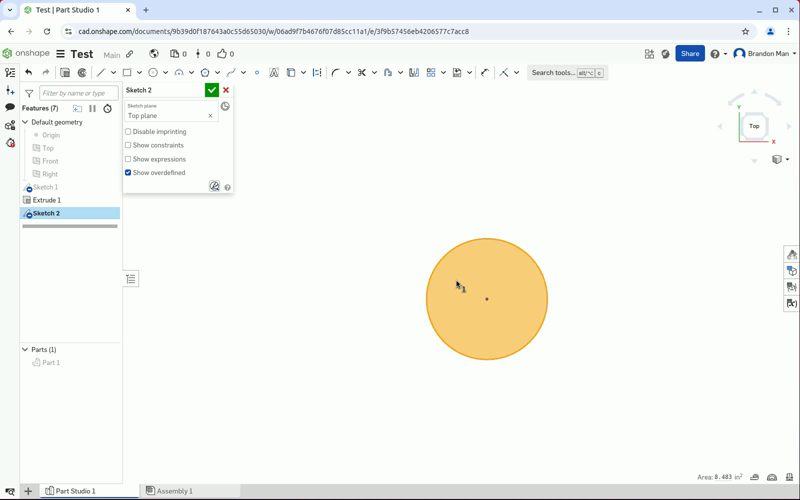
scroll(-6)
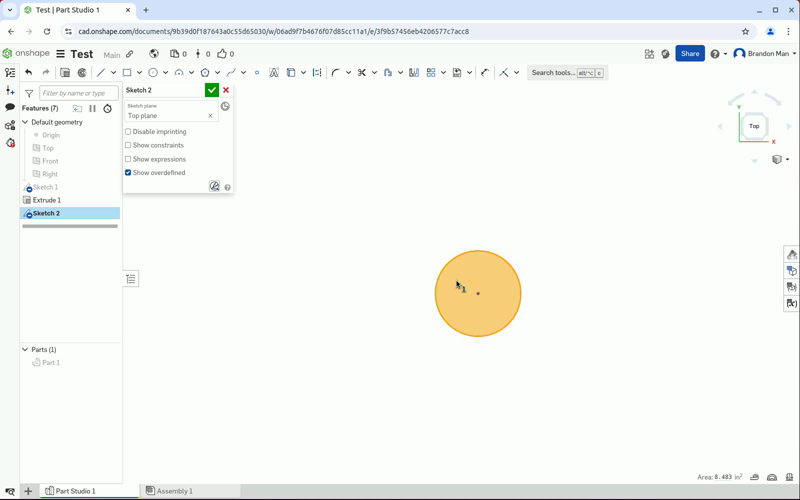
scroll(-6)
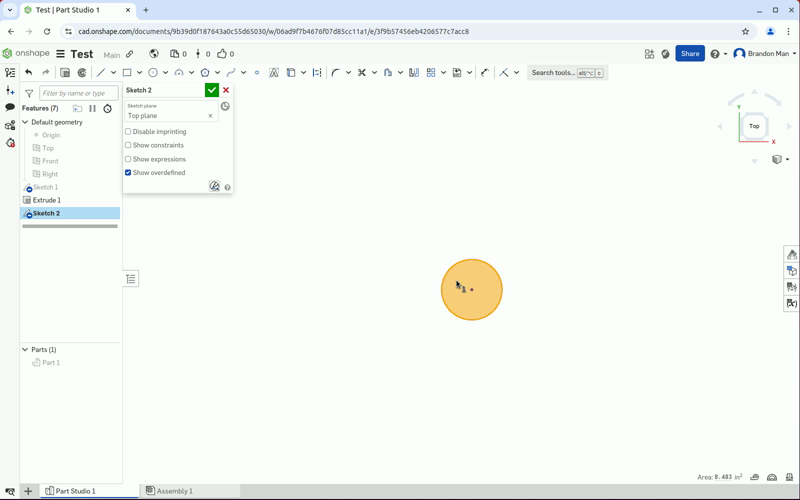
scroll(-6)
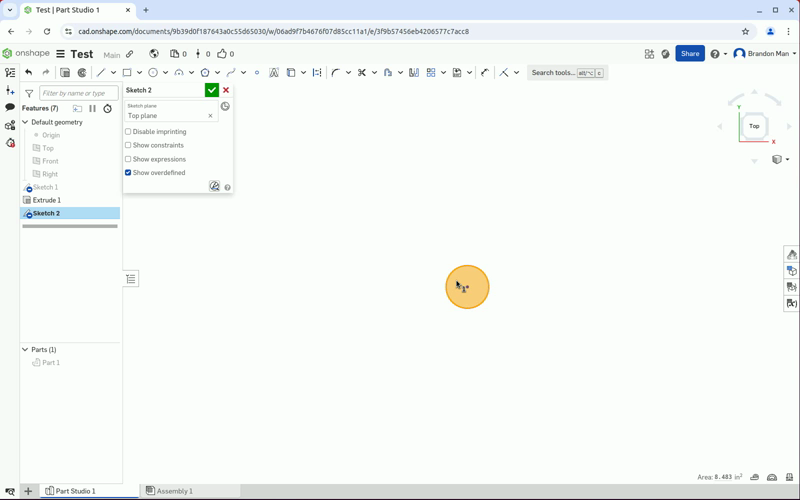
scroll(-6)
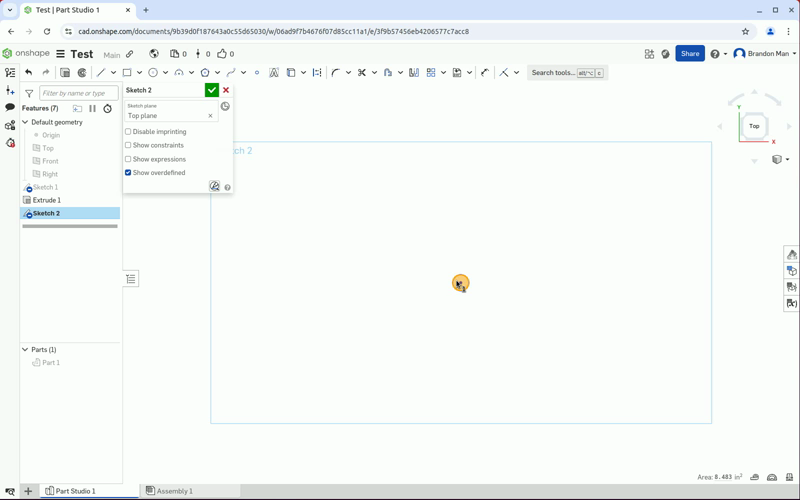
mouse_move(73, 352)
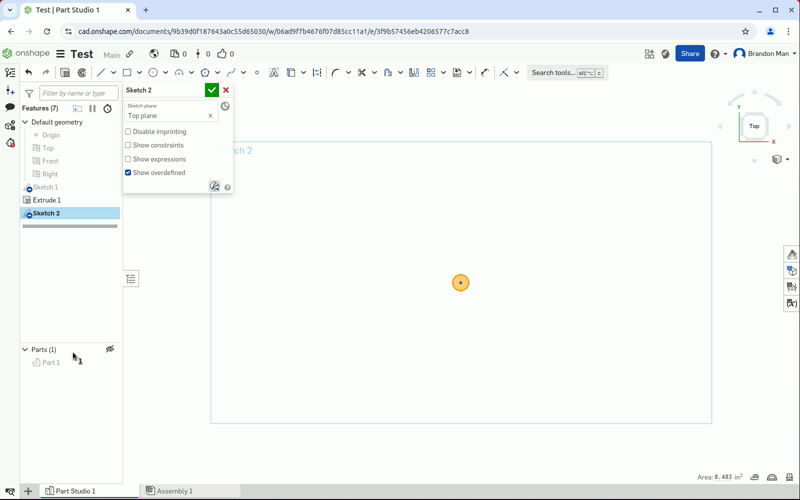
key(shift+y)
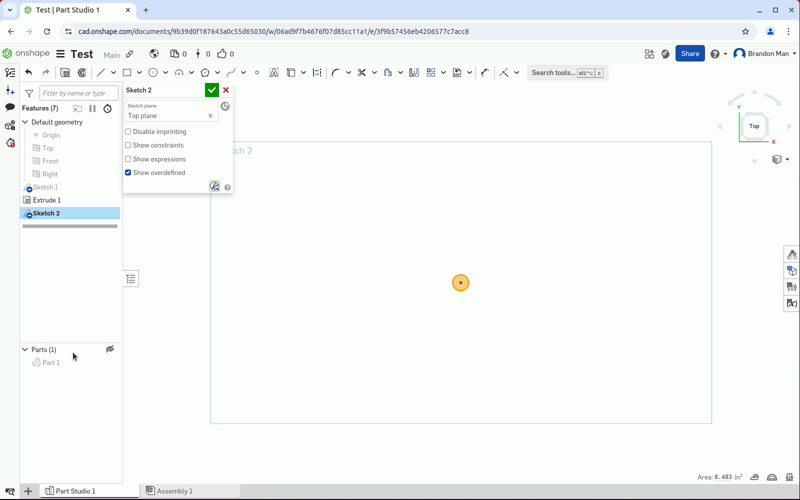
key(shift+e)
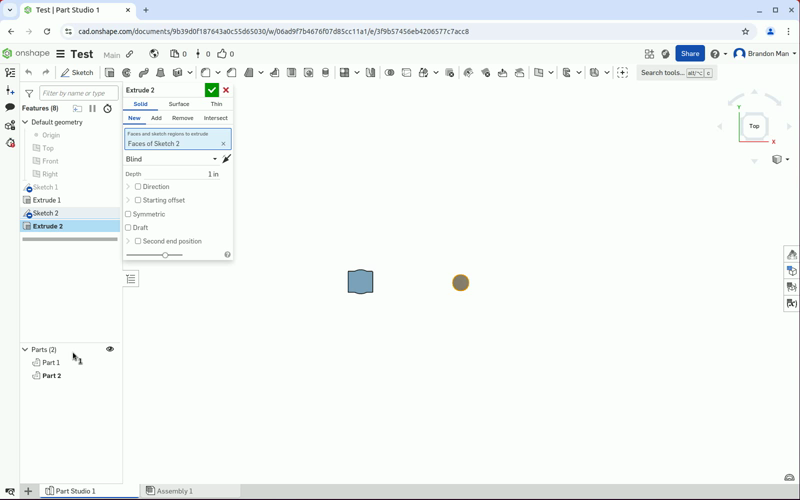
mouse_move(143, 106)
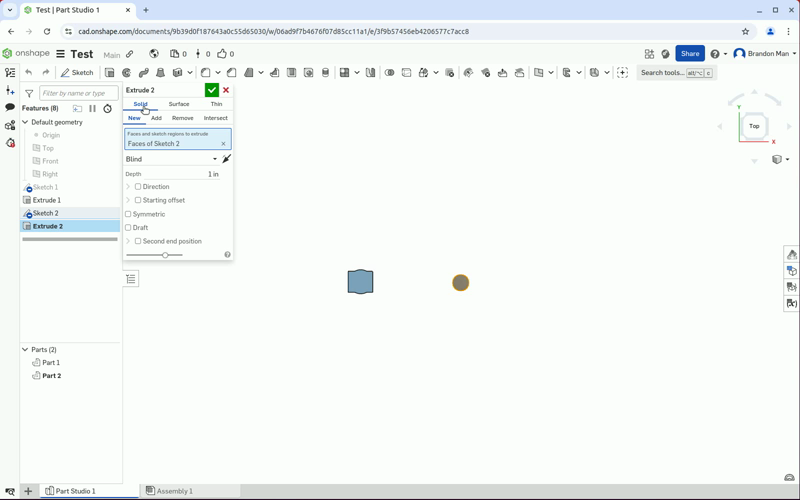
click(143, 106)
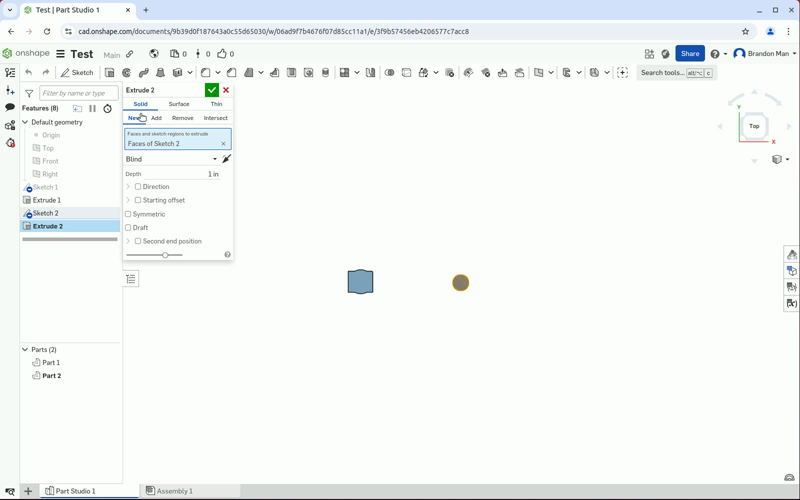
mouse_move(137, 120)
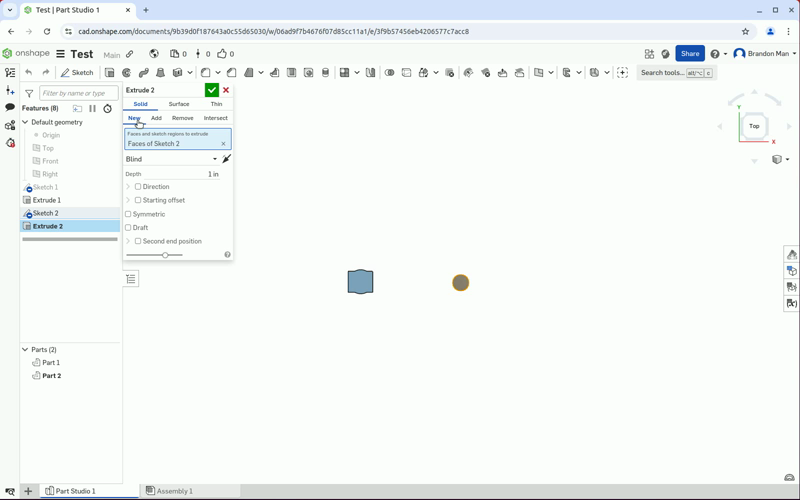
click(137, 120)
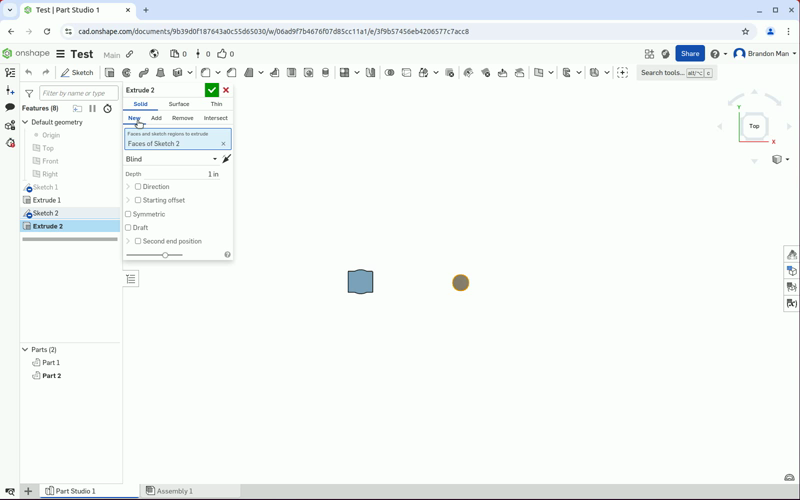
key(tab, 4)
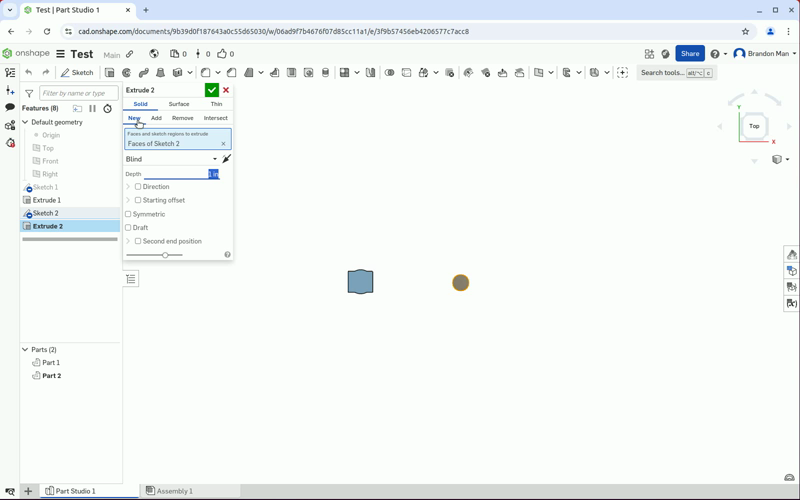
text(0.722)
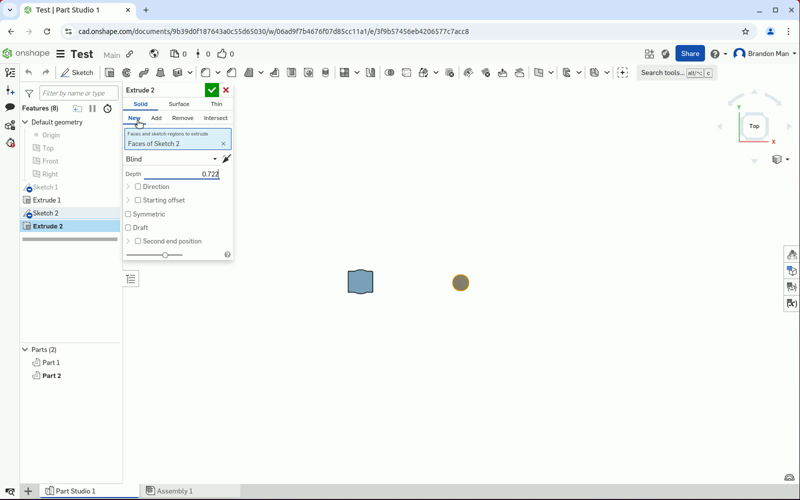
key(enter)
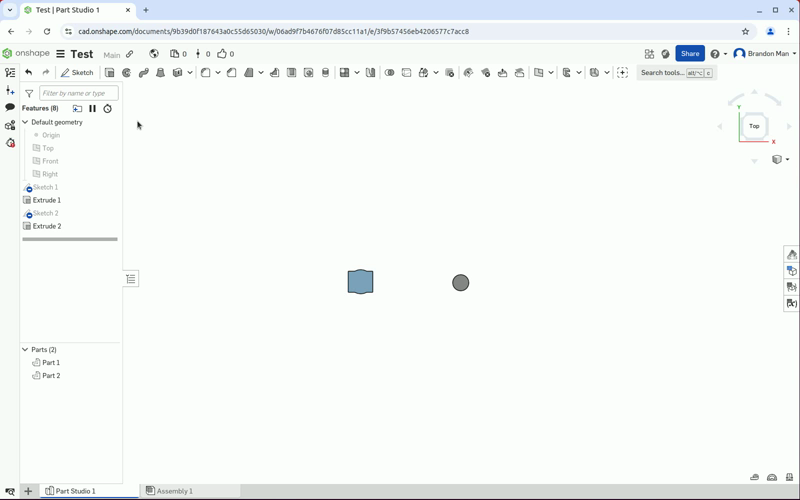
key(shift+h)
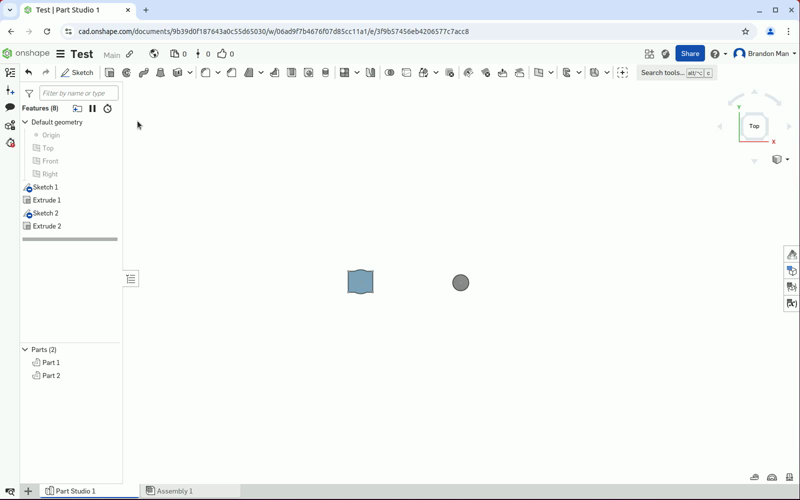
key(shift+h)
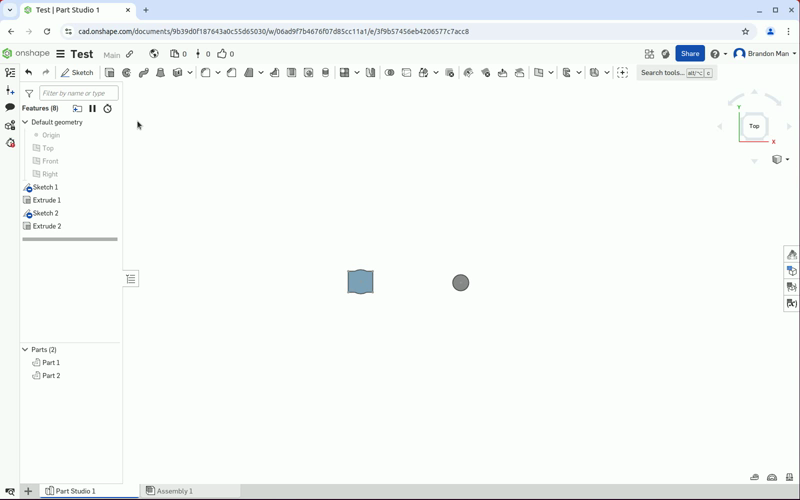
key(shift+7)
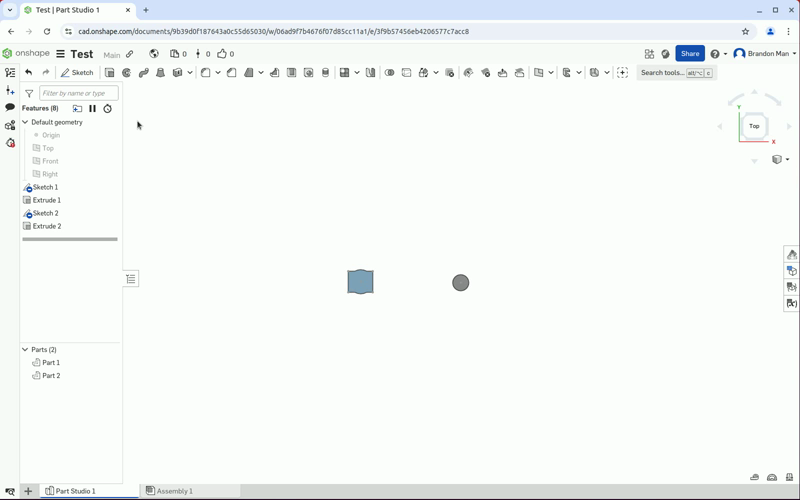
key(up, 3)
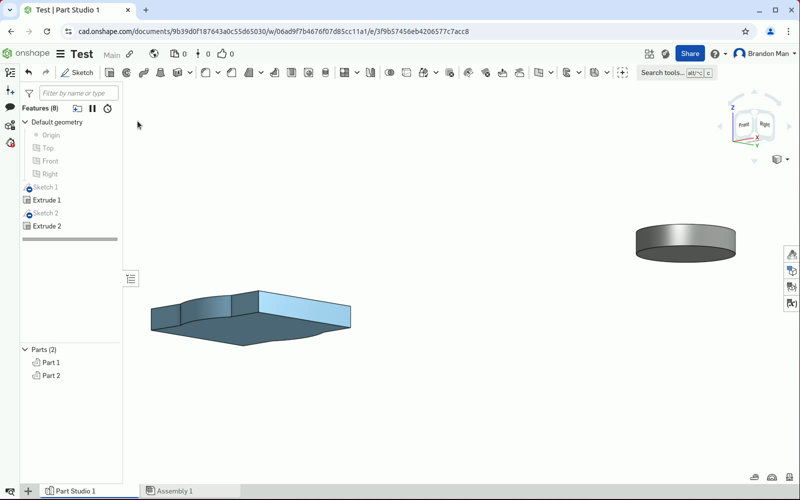
key(left, 3)
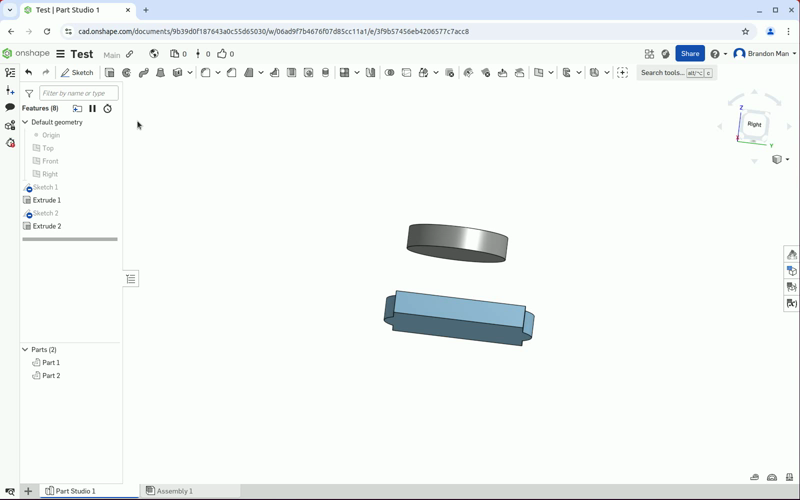
key(right, 3)
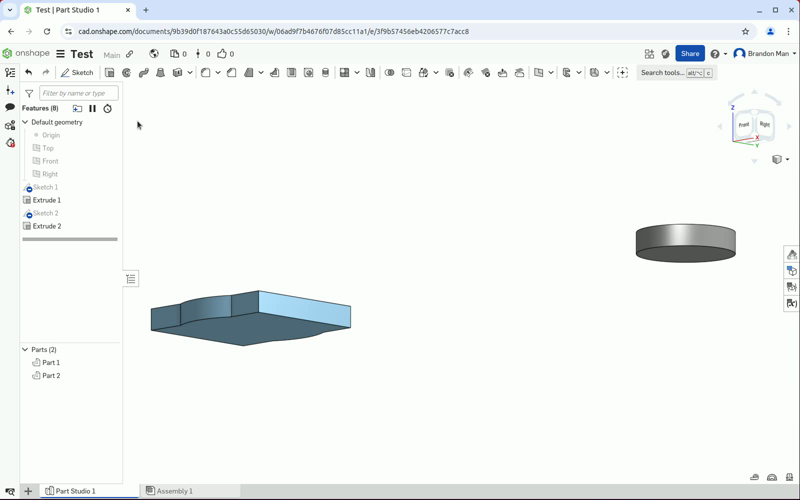
key(down, 3)
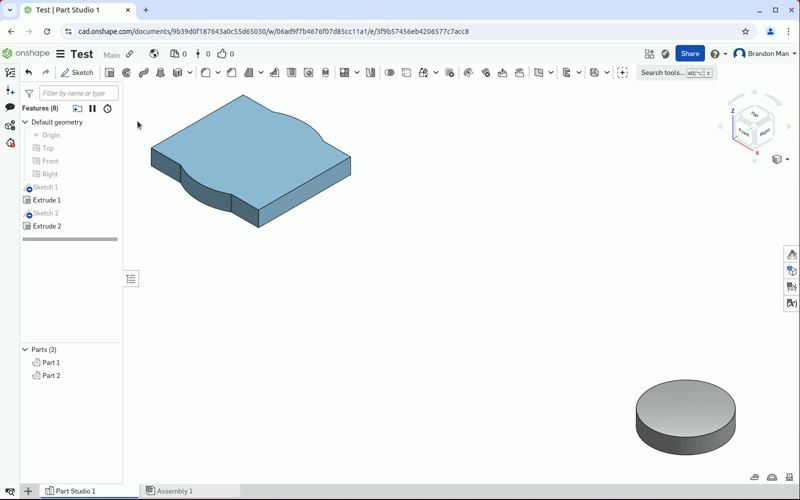
mouse_move(73, 189)
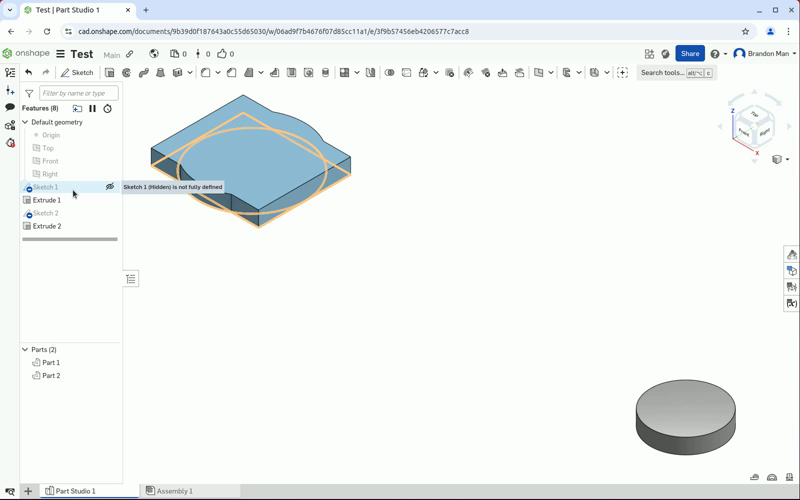
click(73, 189)